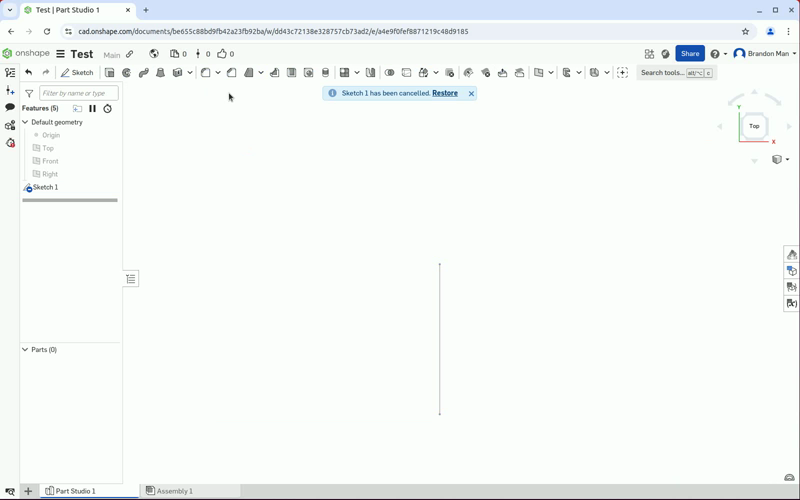
key(shift+h)
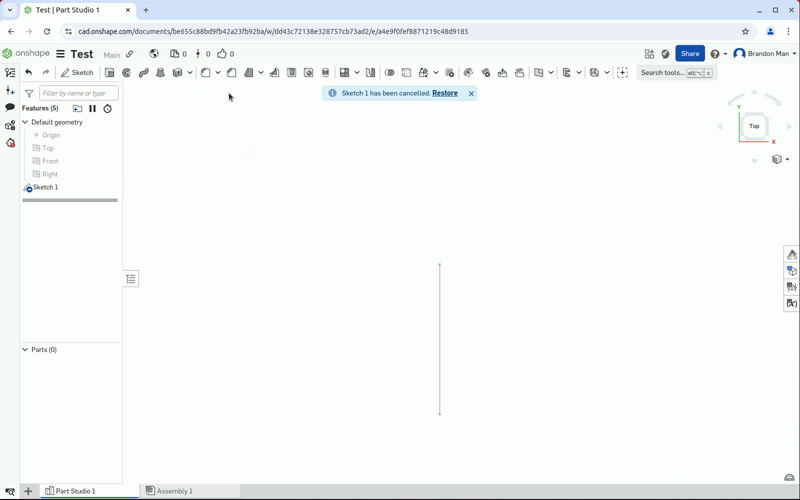
key(shift+s)
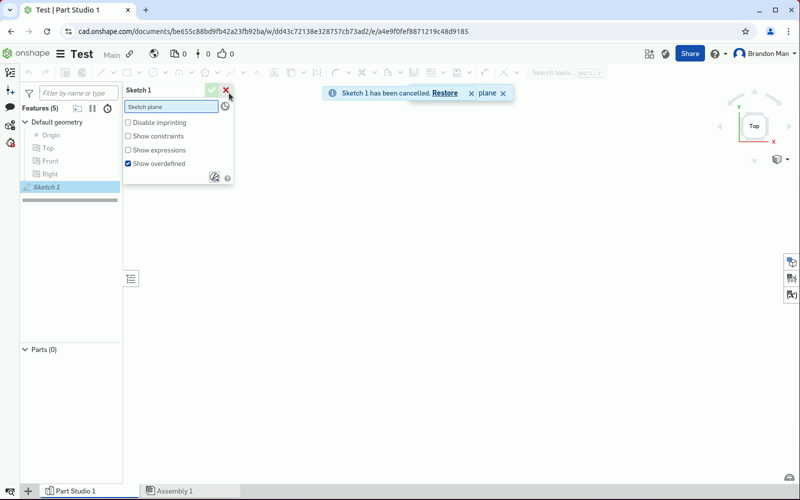
mouse_move(73, 150)
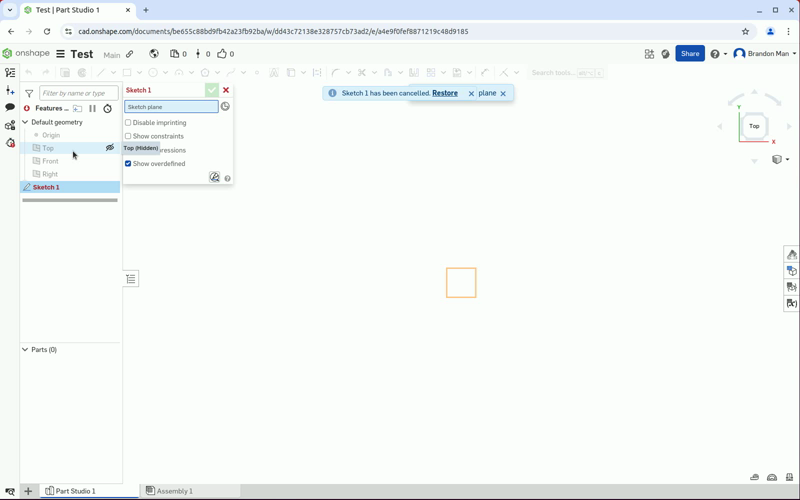
click(73, 150)
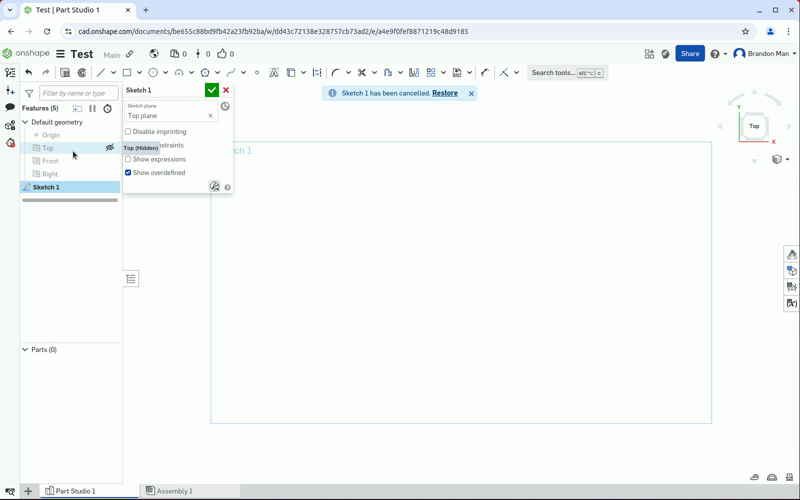
mouse_move(73, 352)
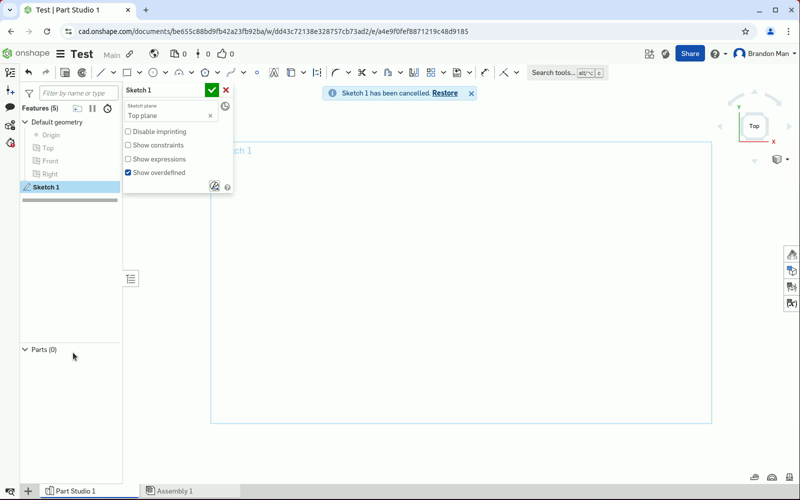
key(y)
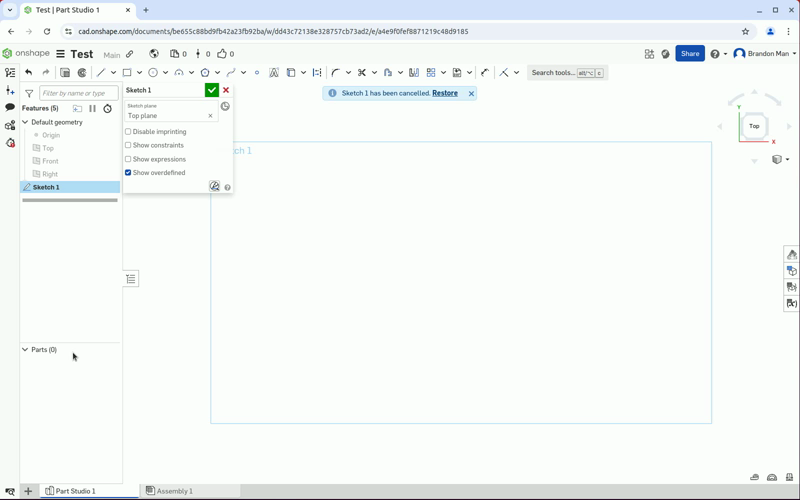
key(c)
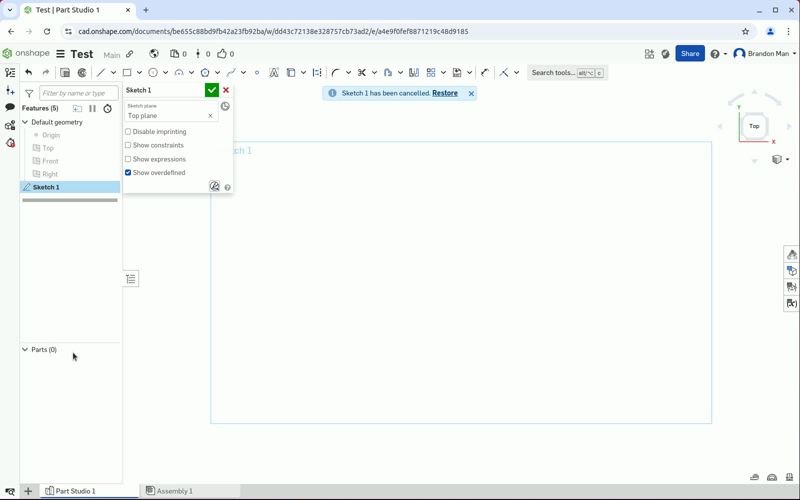
key_down(shift)
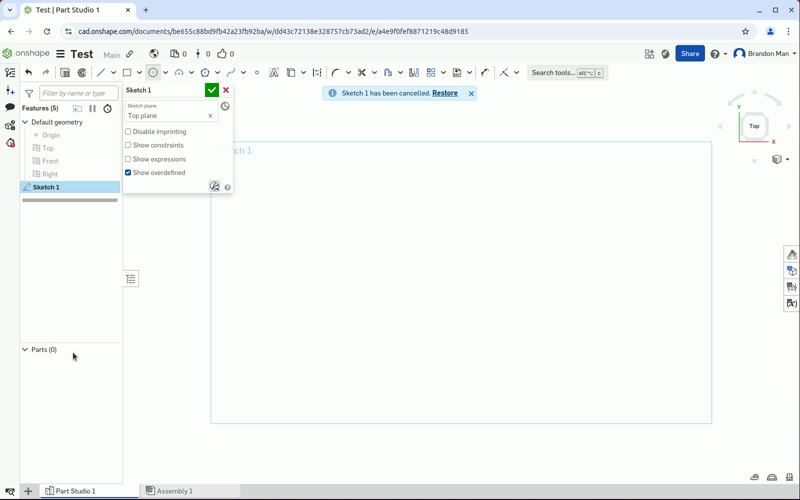
mouse_move(461, 282)
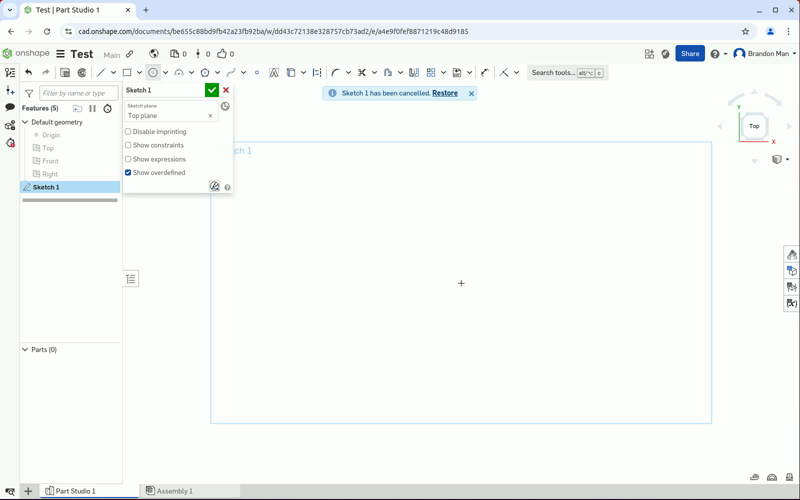
click(461, 282)
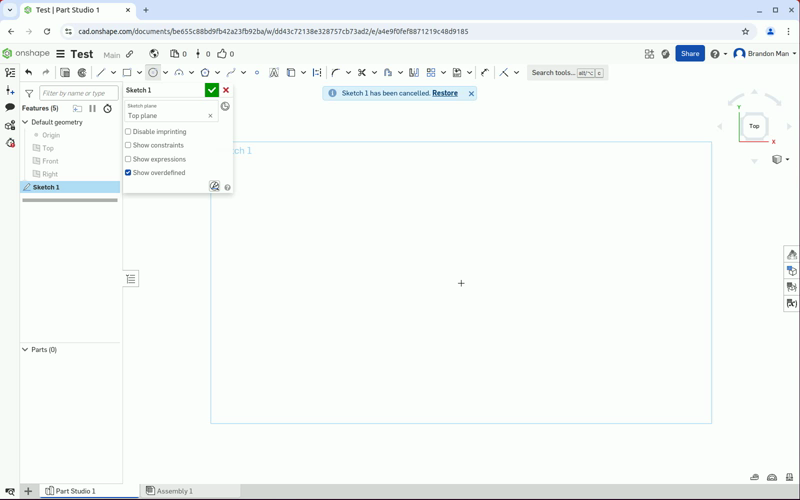
key_up(shift)
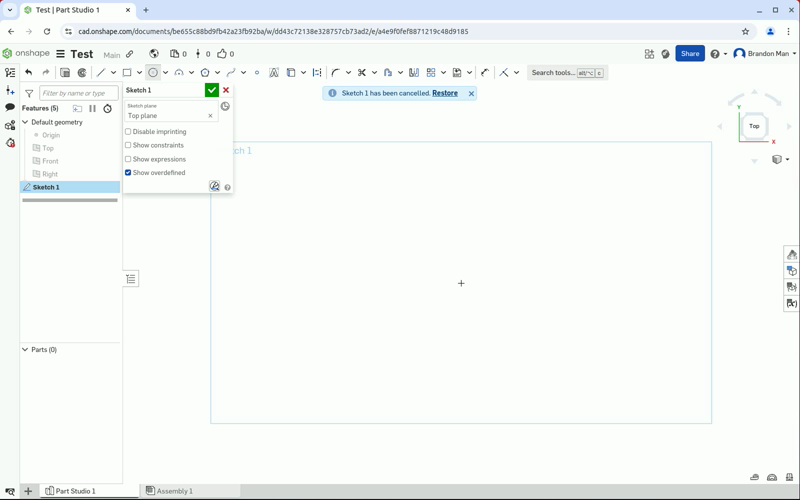
mouse_move(471, 282)
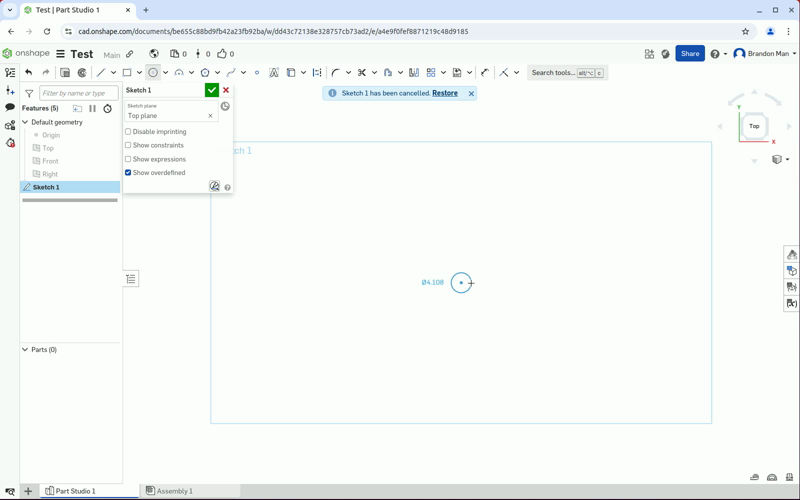
click(471, 282)
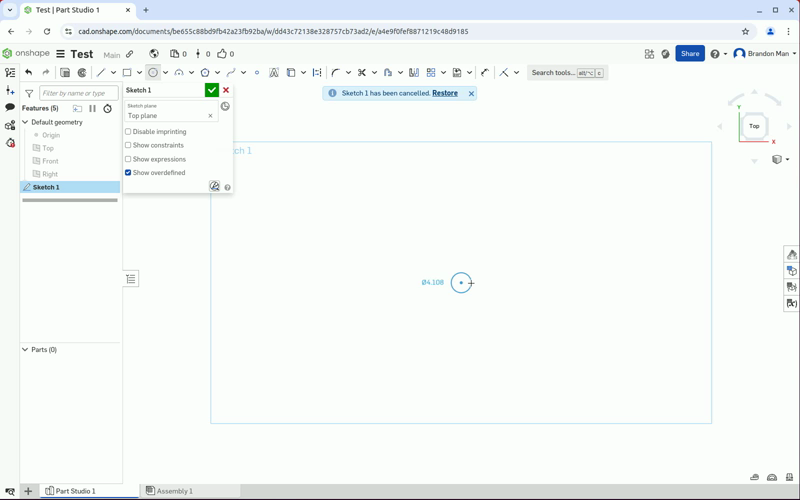
key(esc)
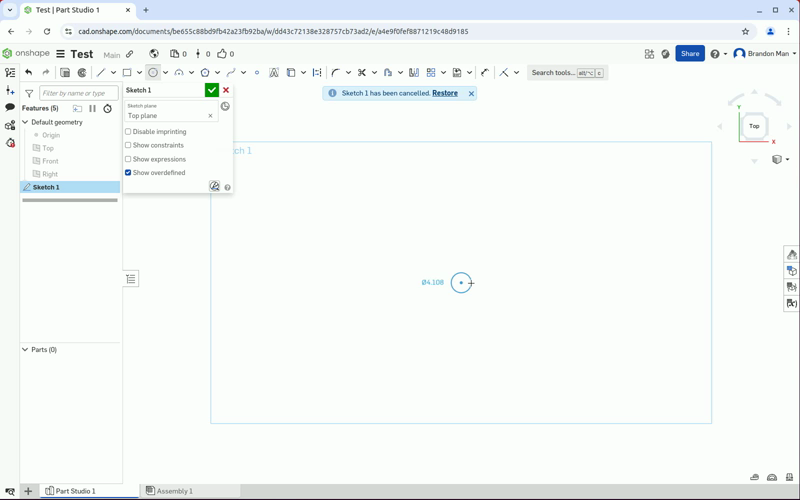
mouse_move(466, 282)
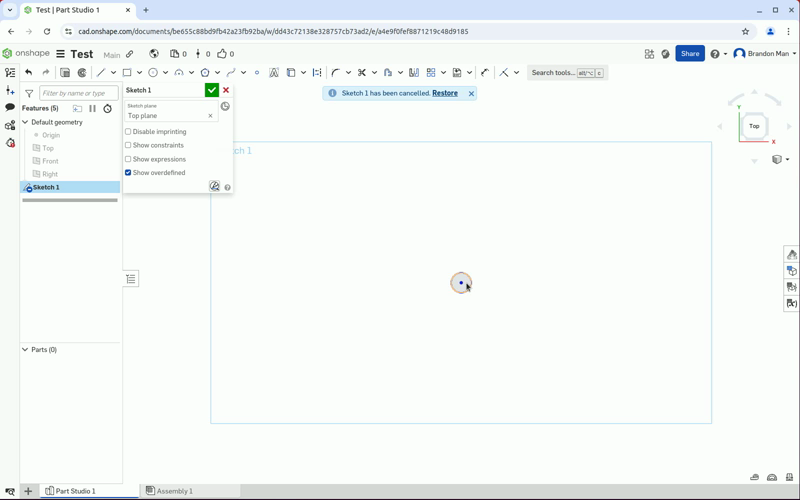
scroll(6)
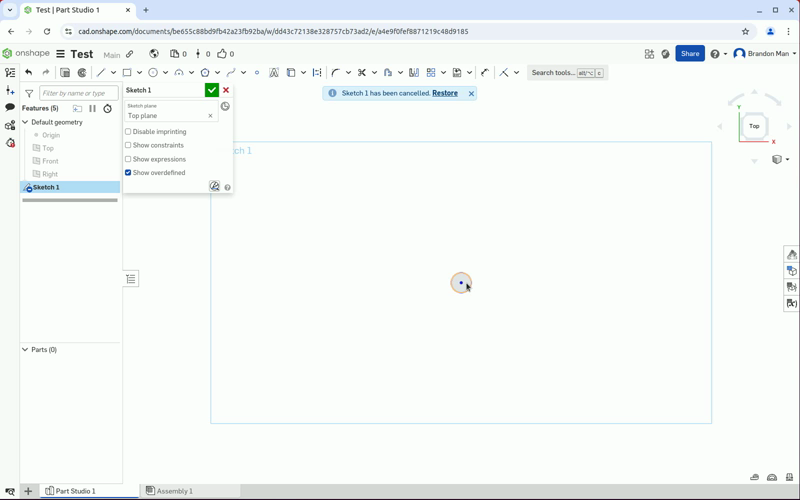
scroll(6)
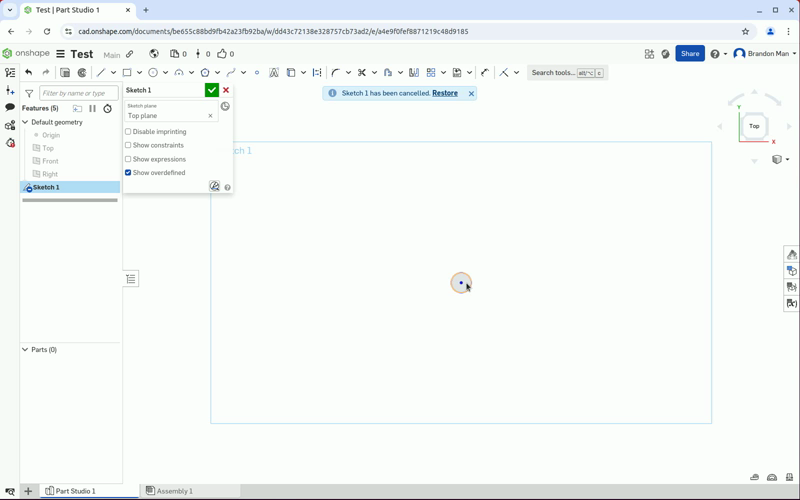
scroll(6)
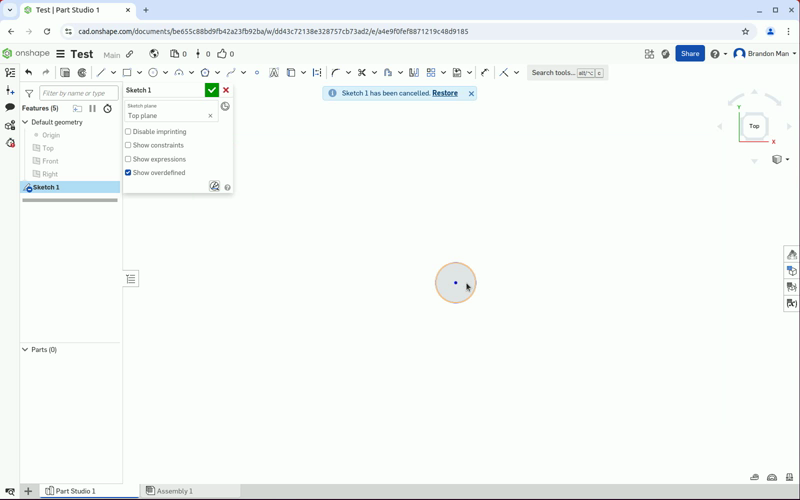
scroll(6)
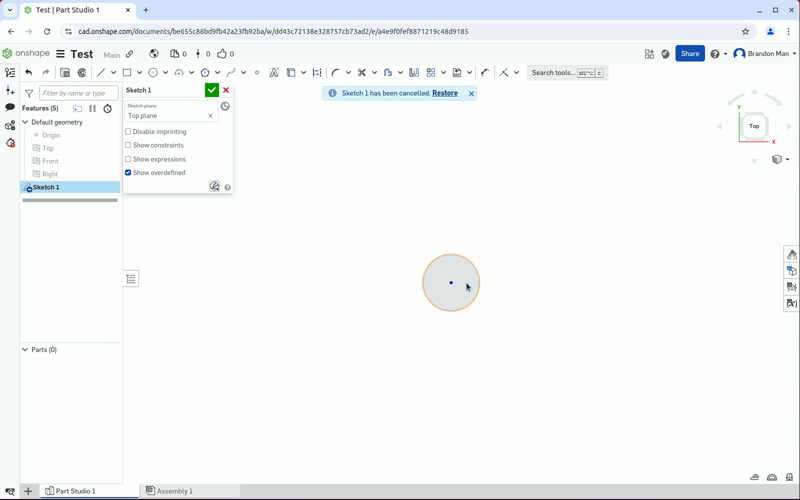
scroll(6)
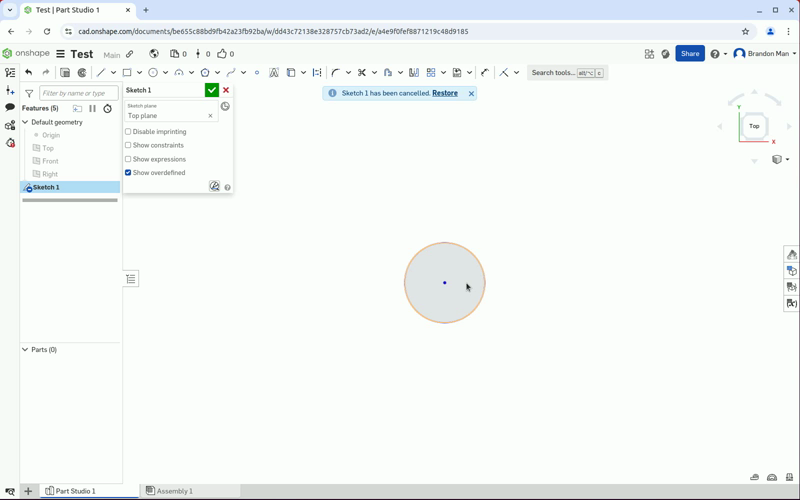
scroll(6)
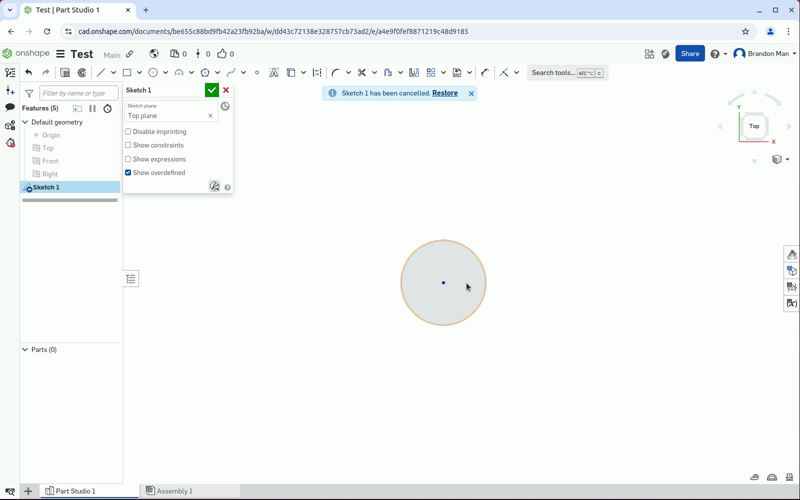
scroll(6)
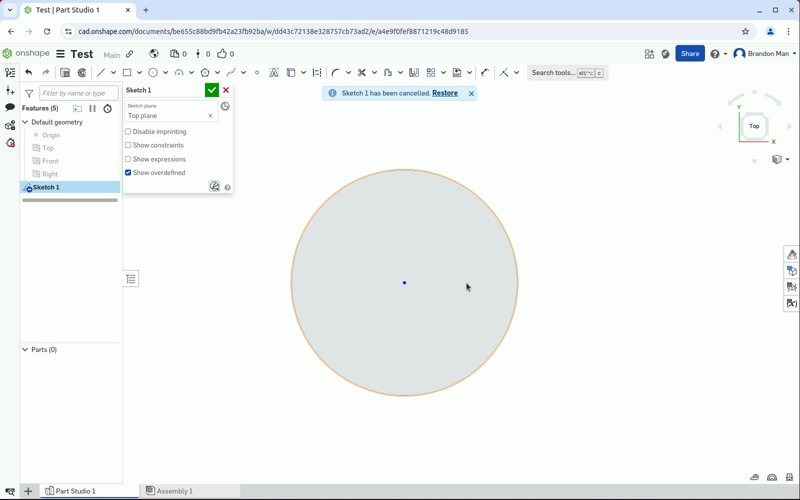
click(466, 282)
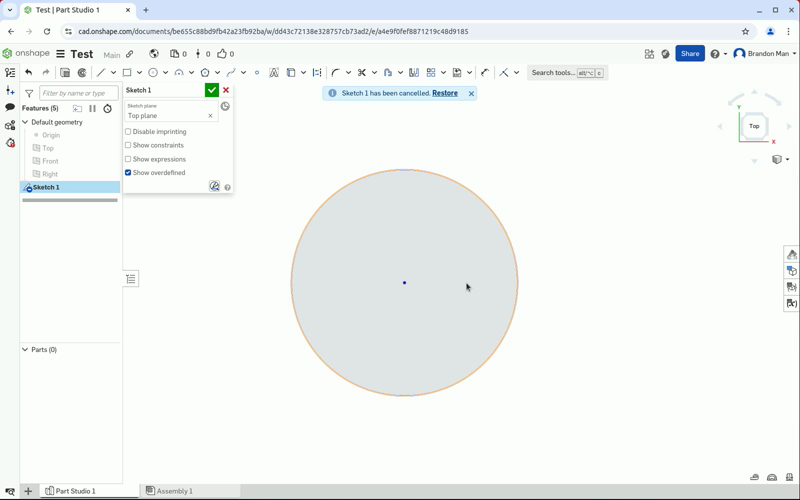
scroll(-6)
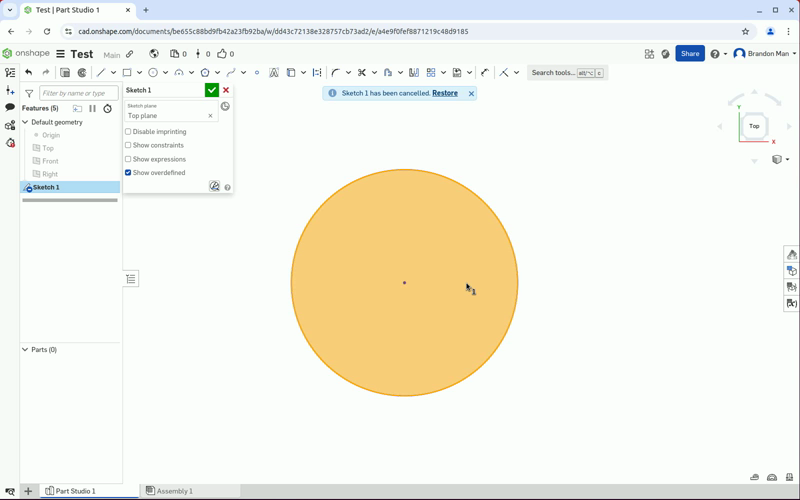
scroll(-6)
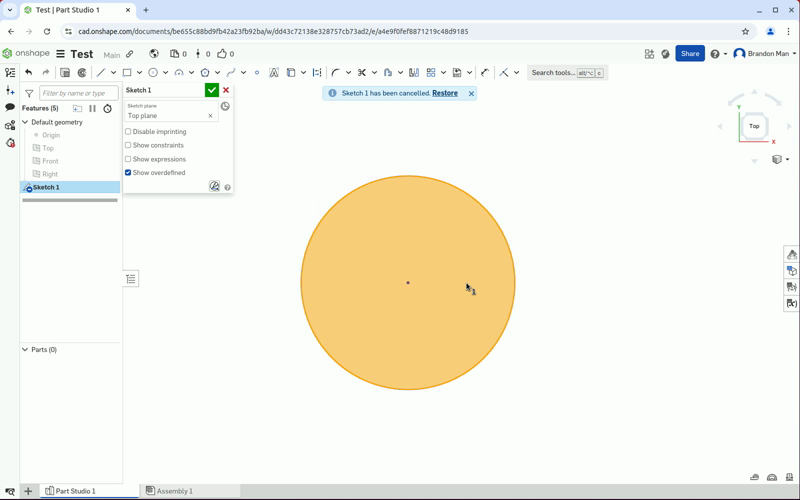
scroll(-6)
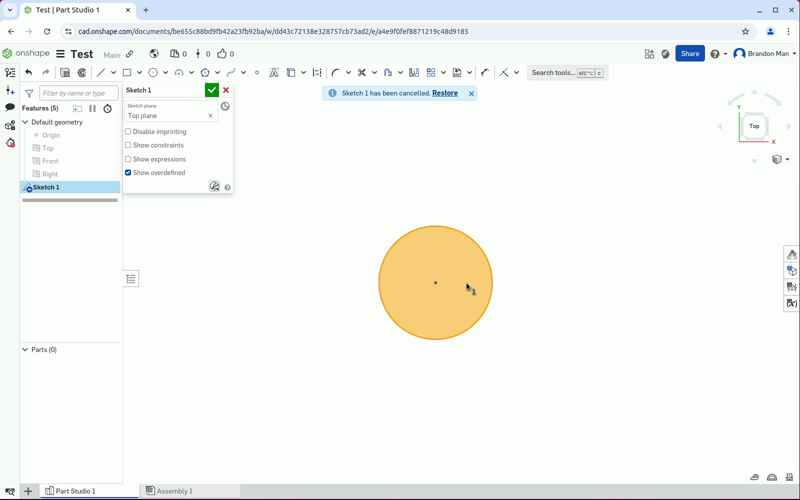
scroll(-6)
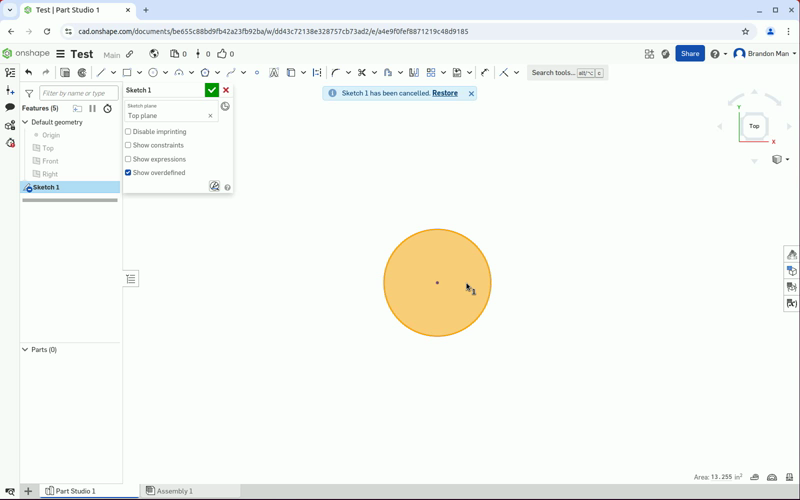
scroll(-6)
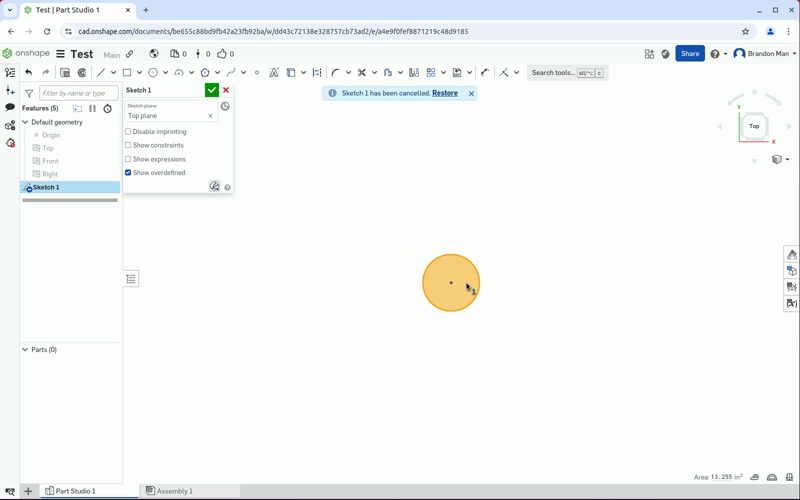
scroll(-6)
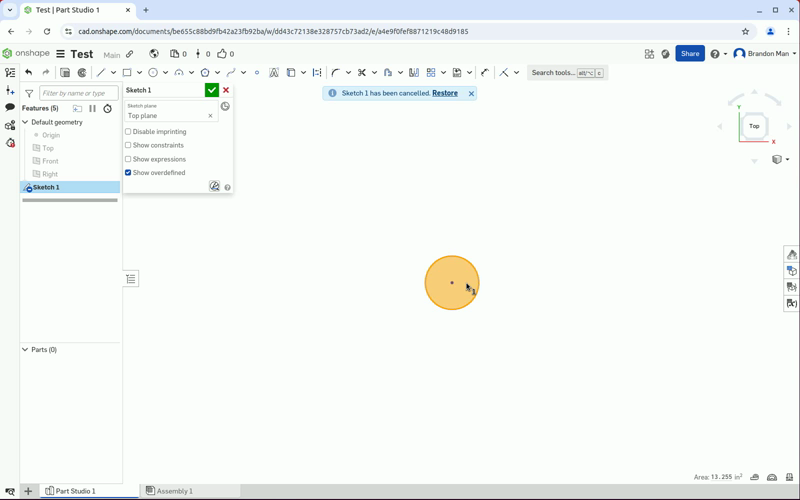
scroll(-6)
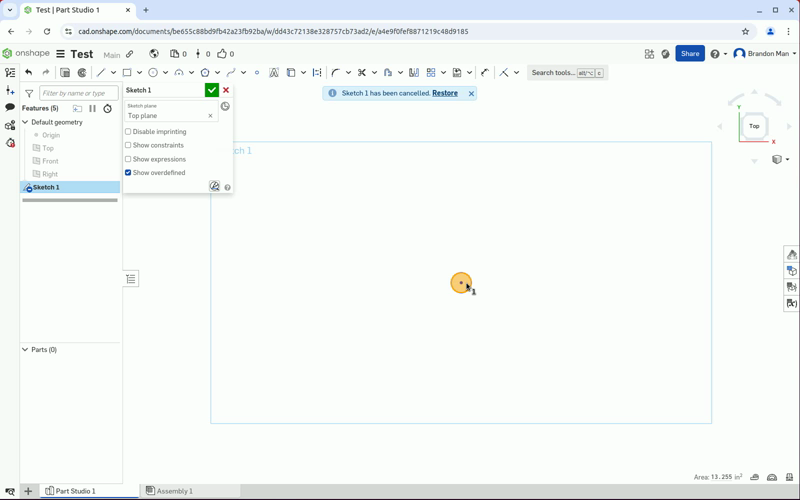
mouse_move(73, 352)
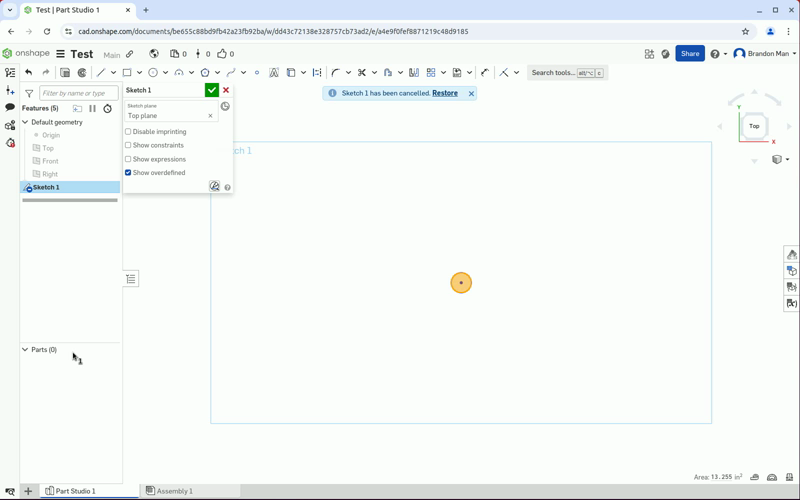
key(shift+y)
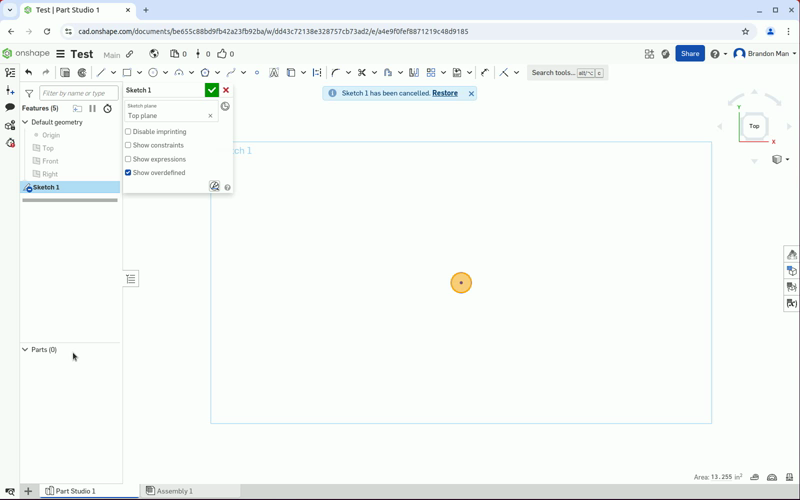
key(shift+e)
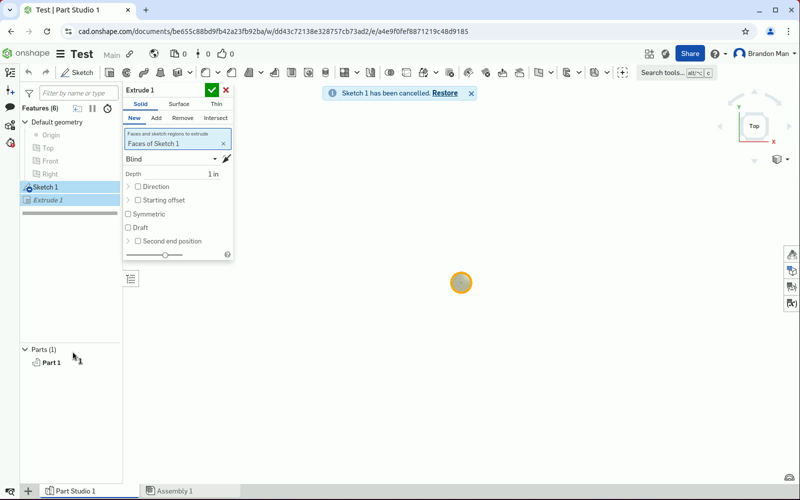
mouse_move(143, 106)
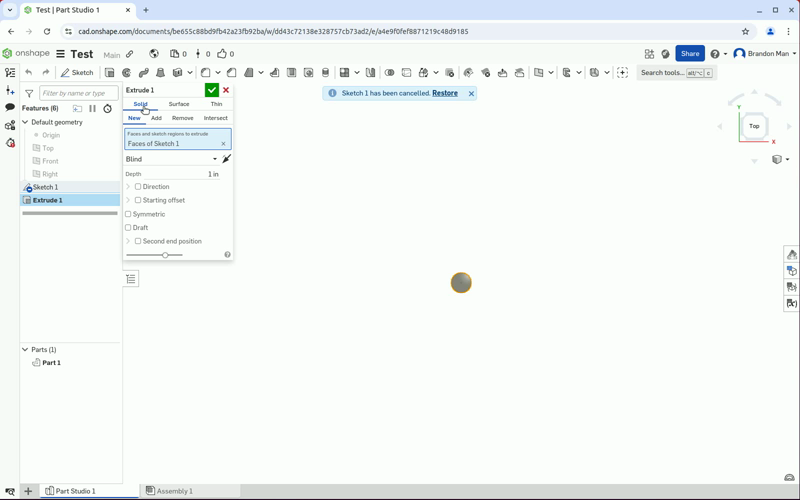
click(143, 106)
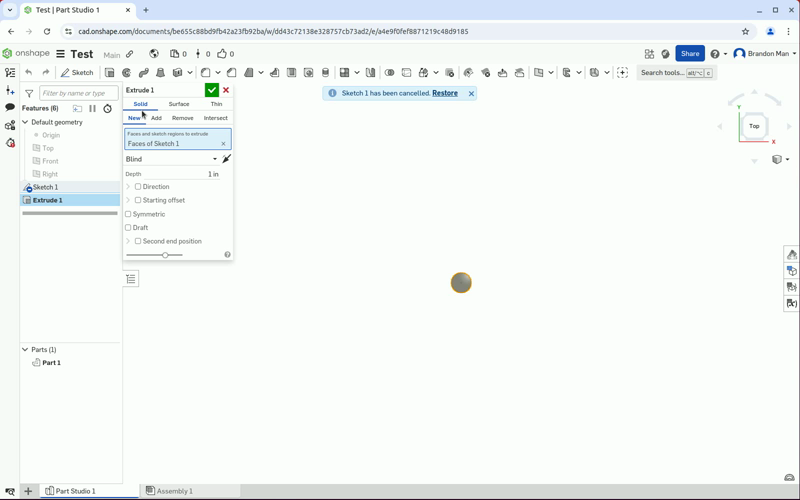
mouse_move(137, 120)
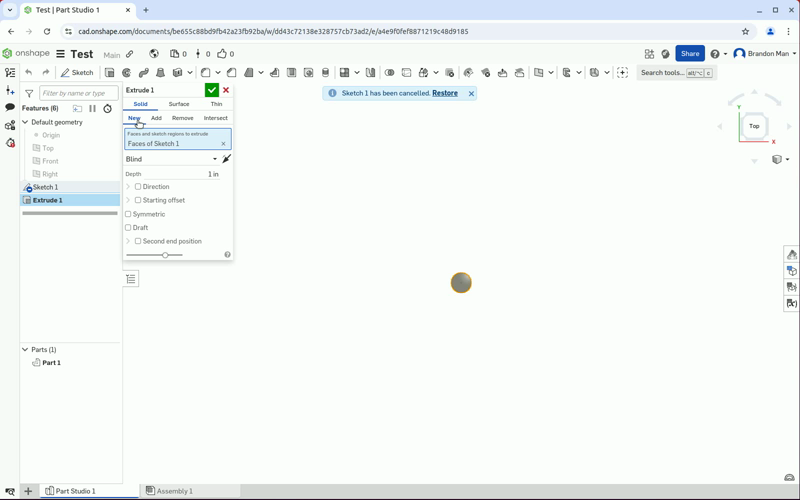
click(137, 120)
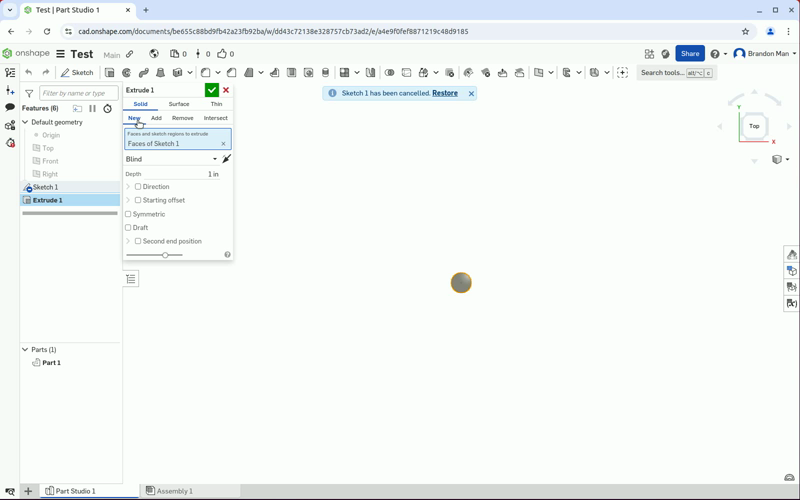
key(tab, 4)
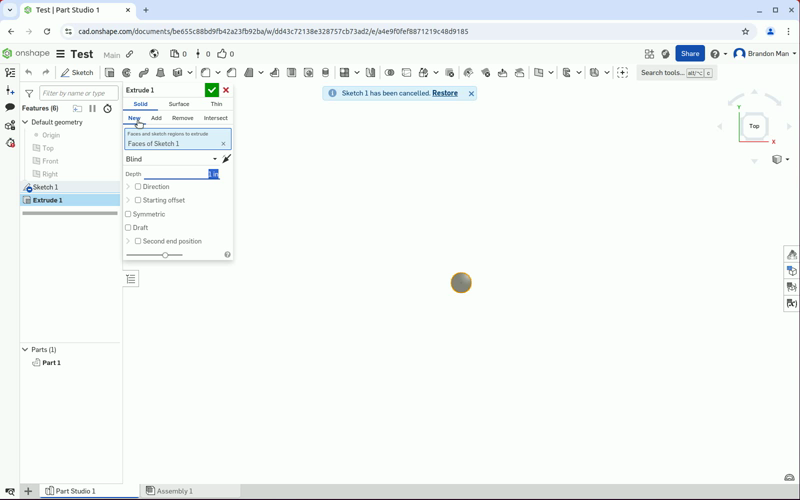
text(23.108)
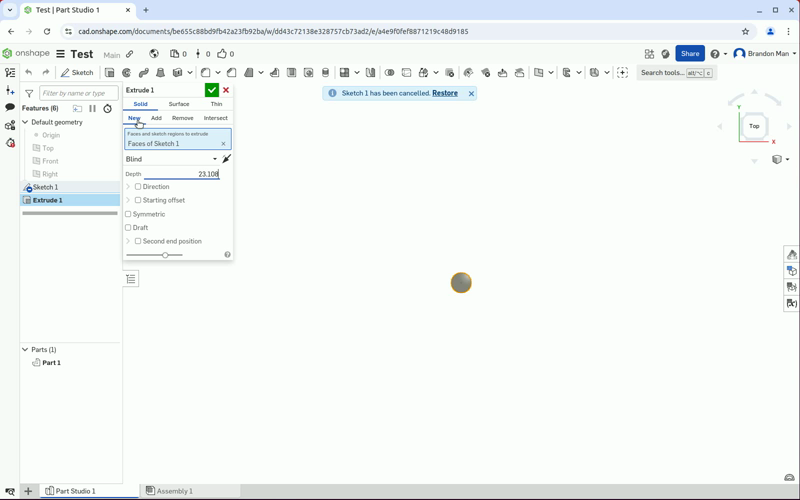
key(enter)
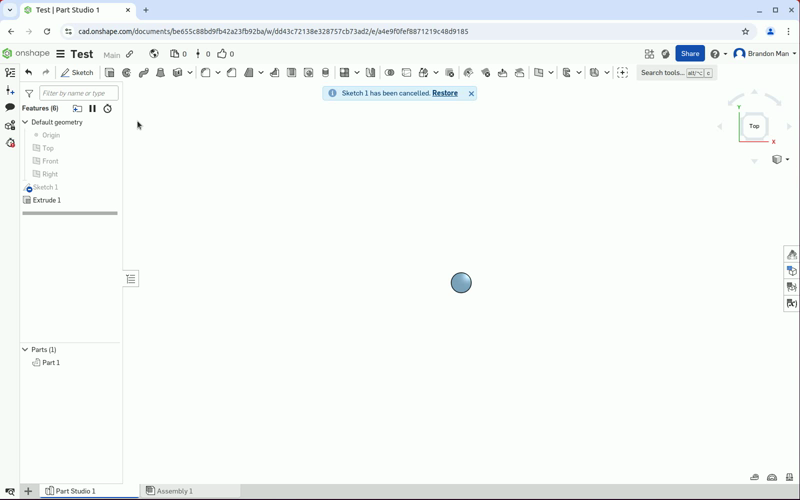
key(shift+h)
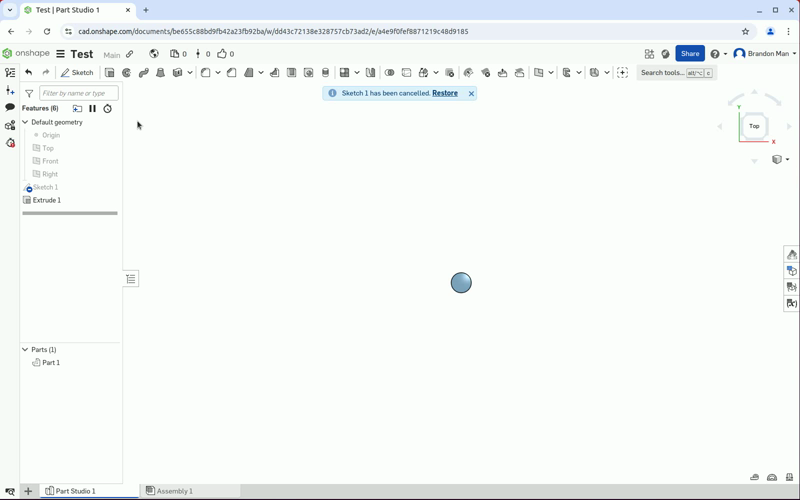
key(shift+h)
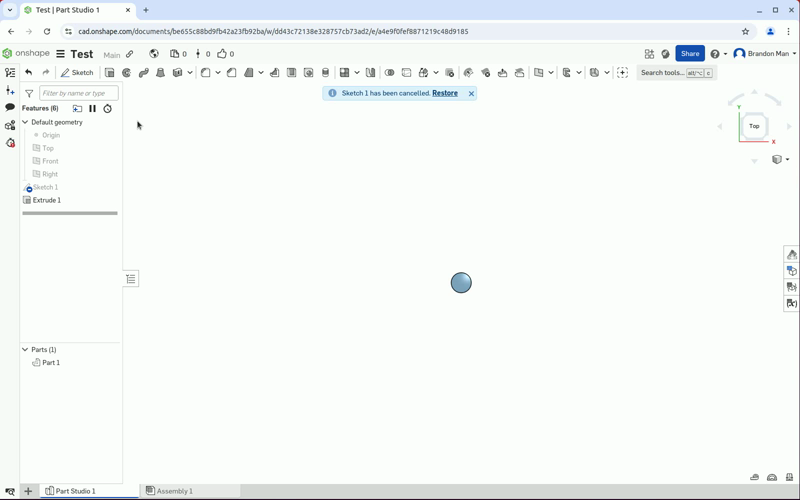
mouse_move(73, 189)
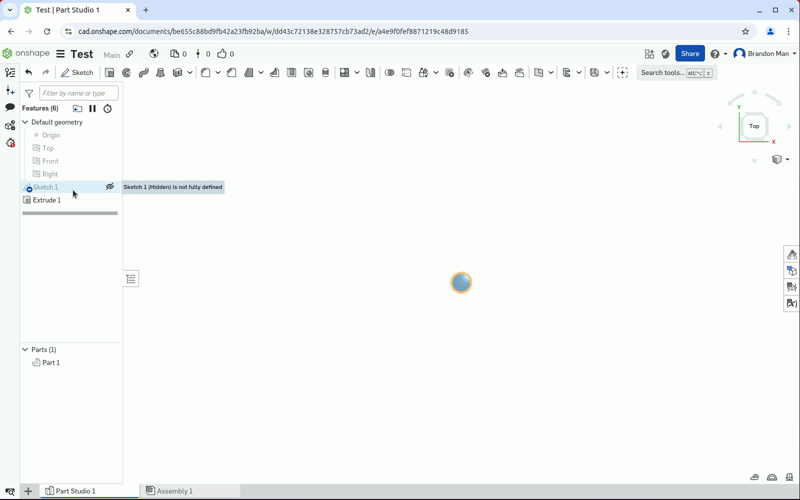
click(73, 189)
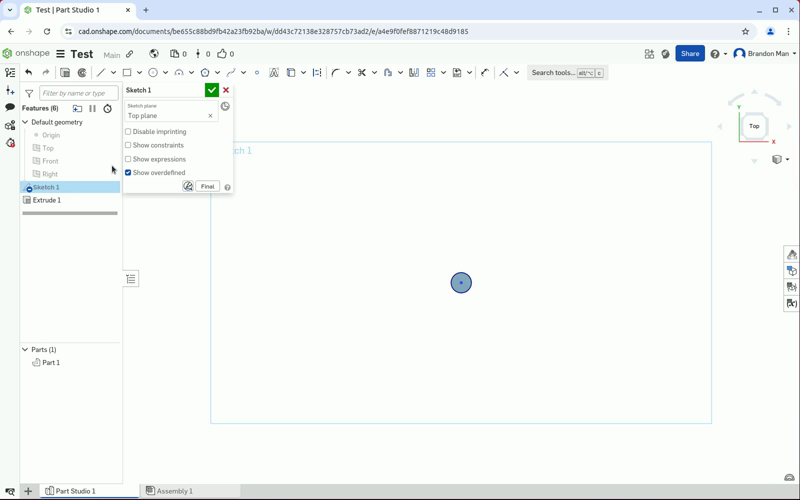
mouse_move(229, 92)
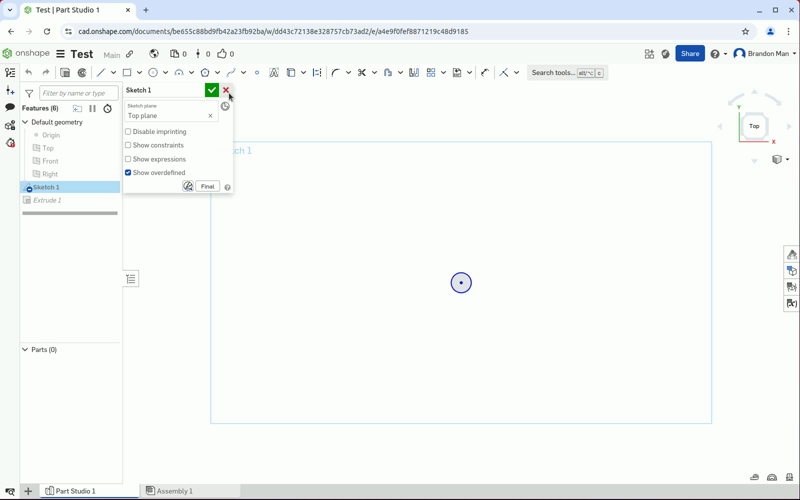
click(229, 92)
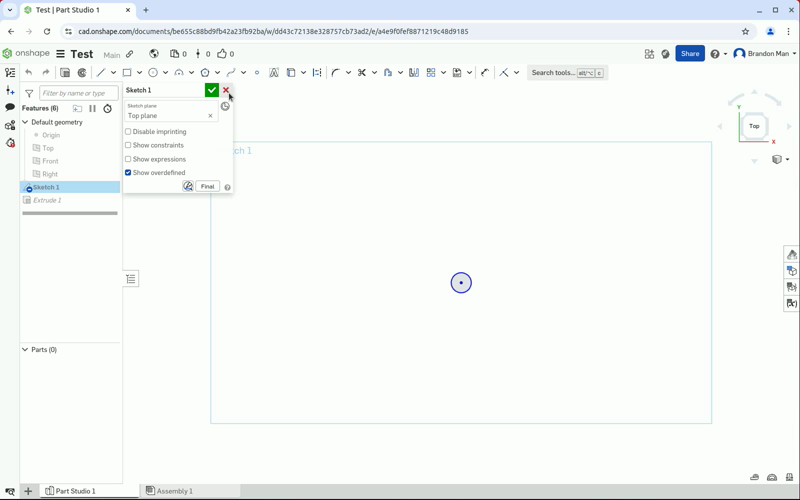
key(shift+s)
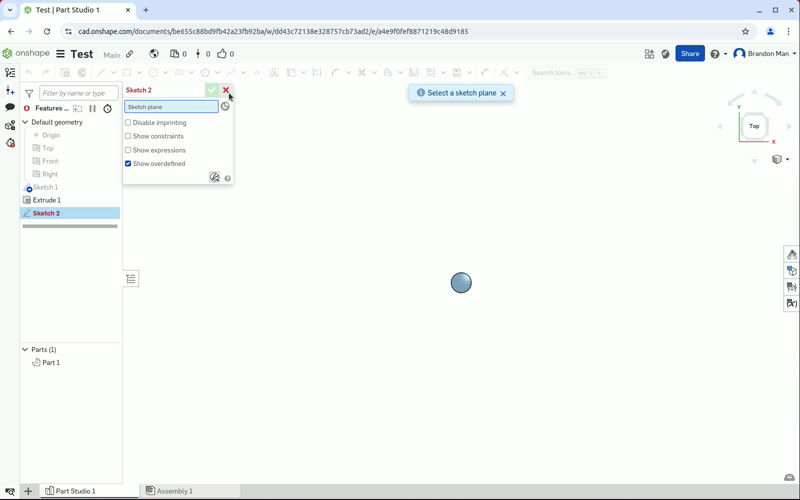
mouse_move(73, 150)
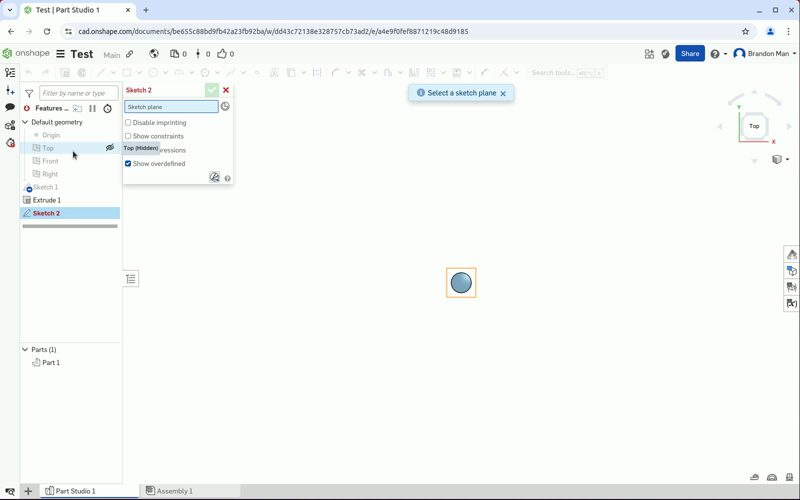
click(73, 150)
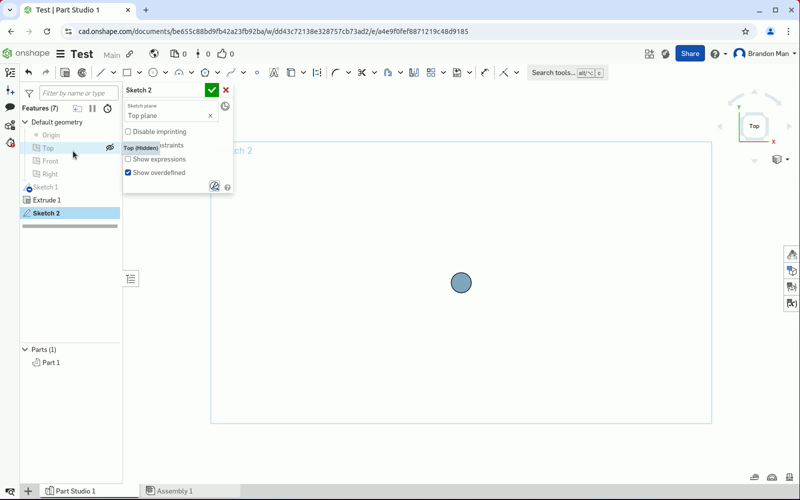
mouse_move(73, 352)
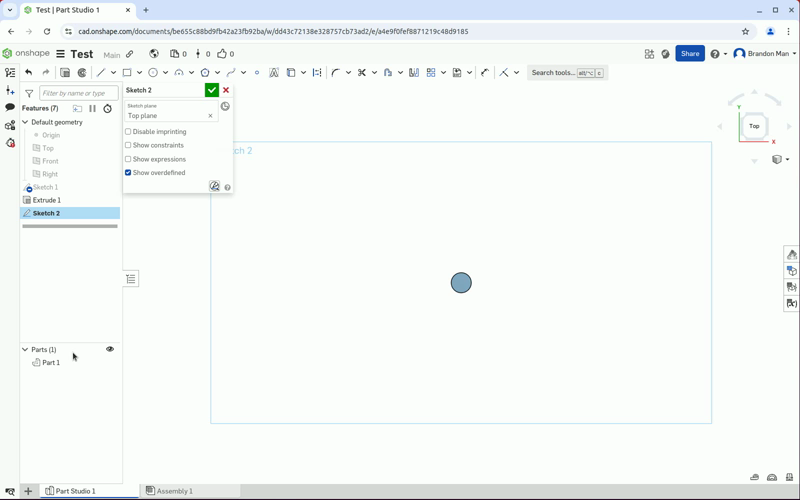
key(y)
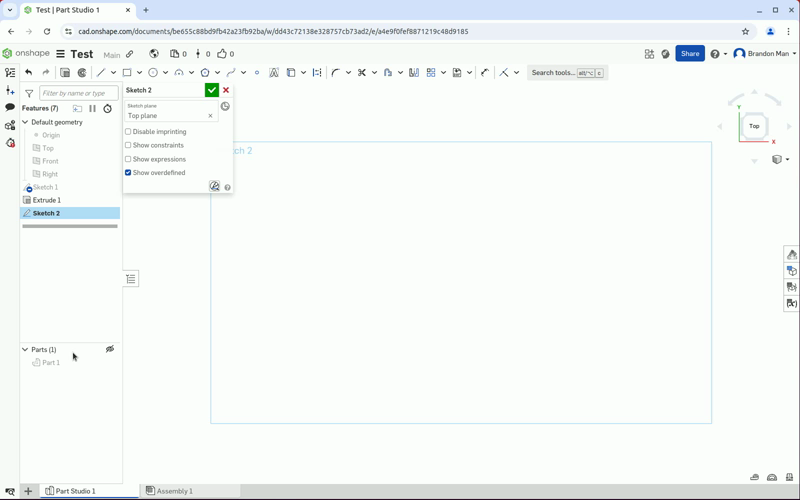
key(c)
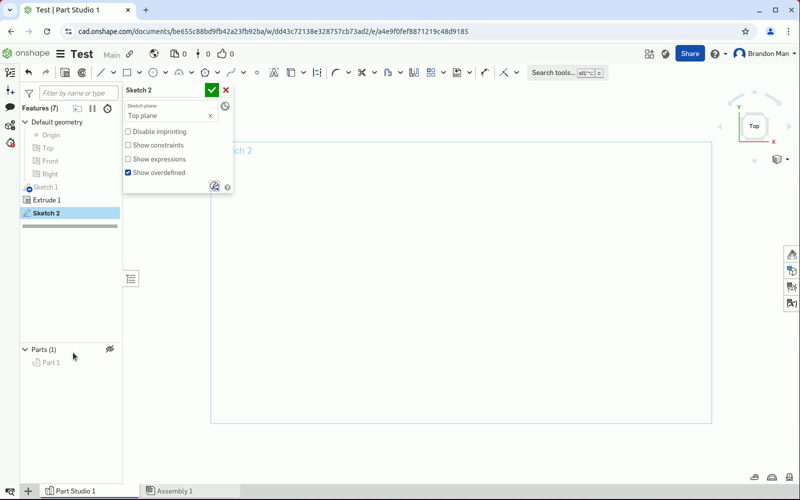
key_down(shift)
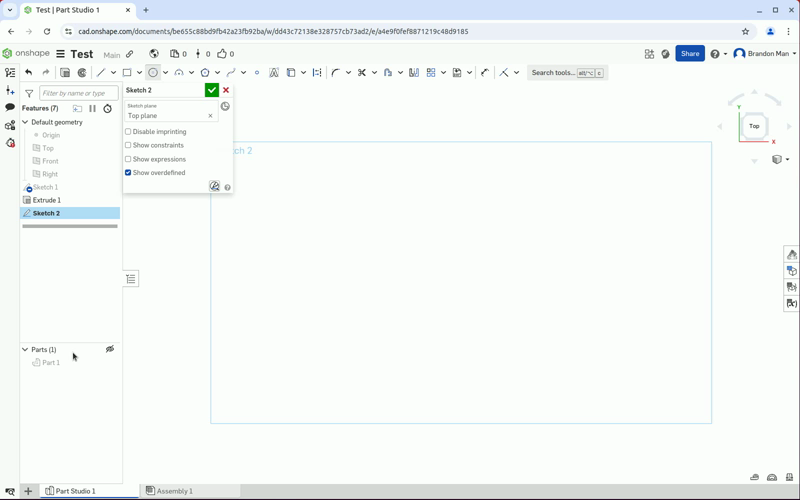
mouse_move(461, 282)
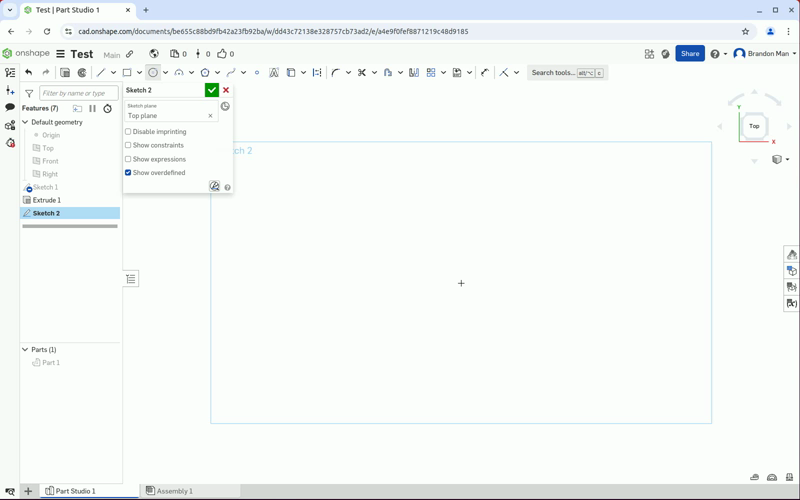
click(461, 282)
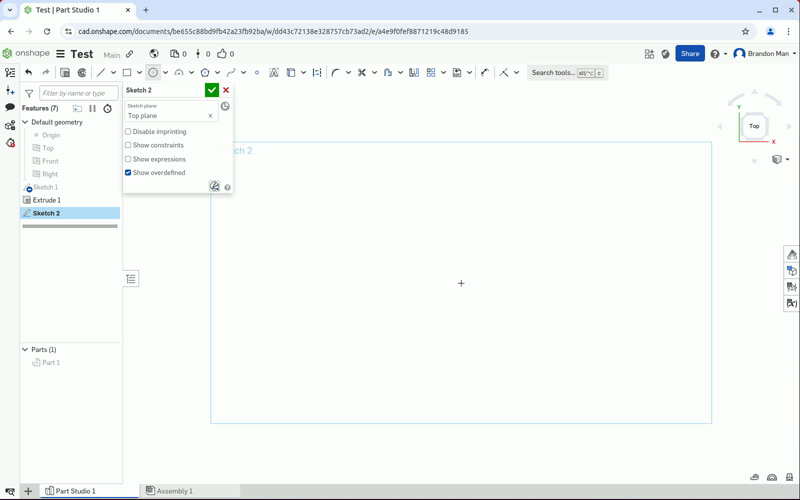
key_up(shift)
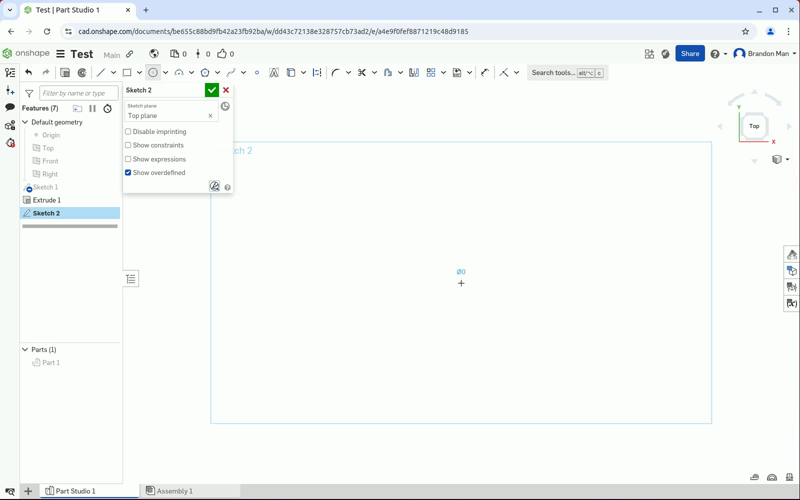
mouse_move(471, 282)
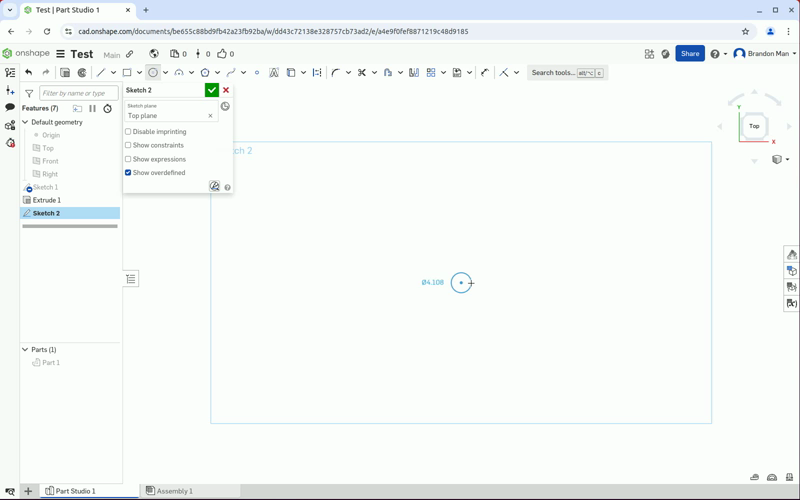
click(471, 282)
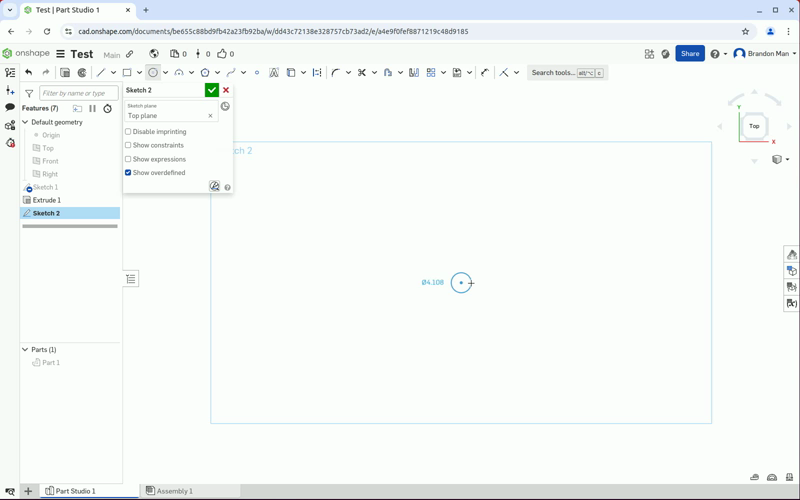
key(esc)
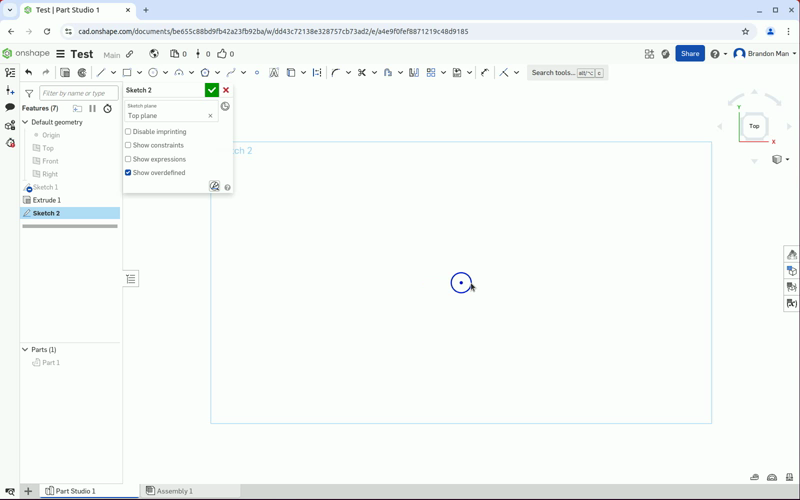
mouse_move(455, 289)
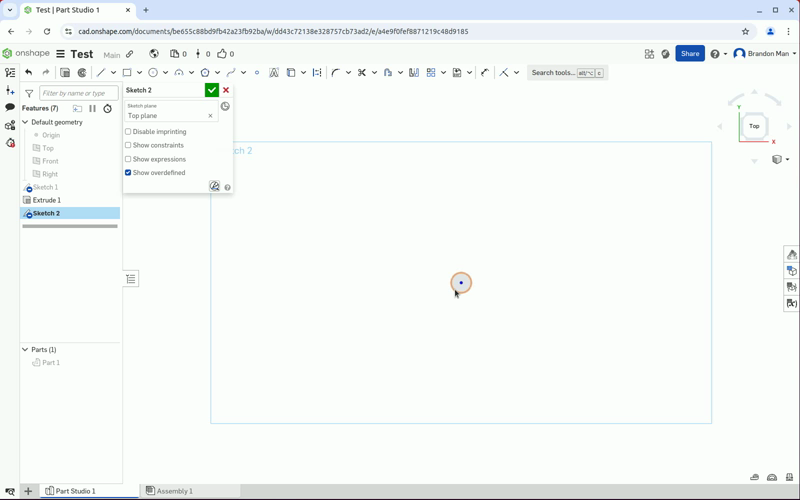
scroll(6)
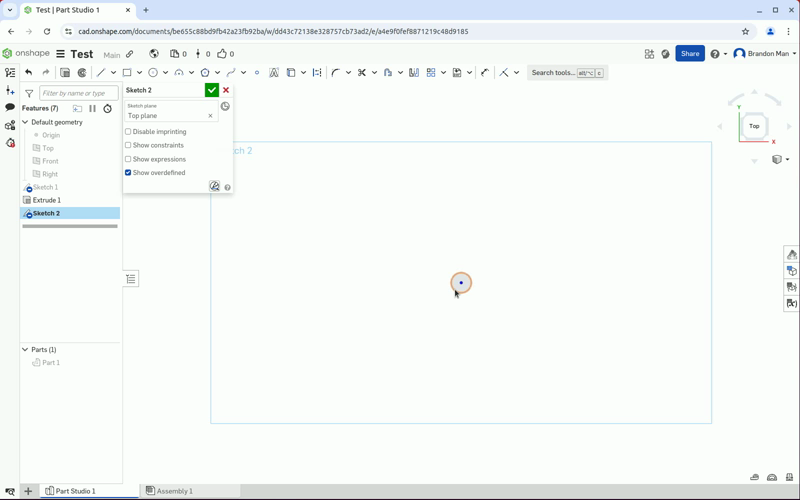
scroll(6)
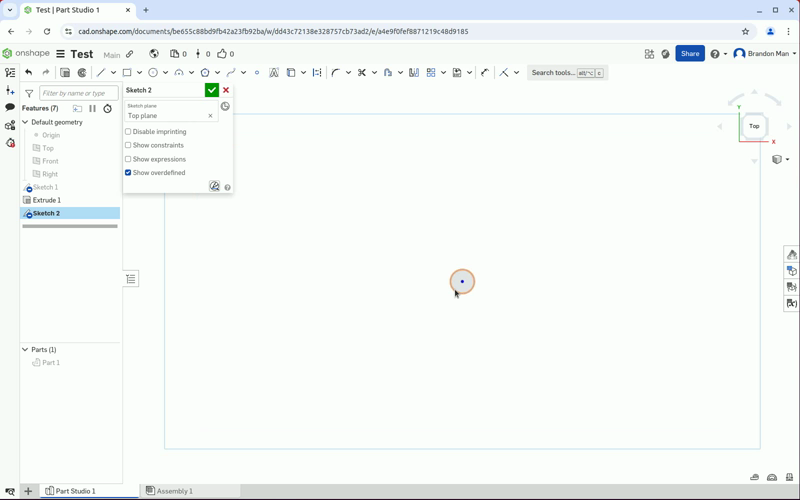
scroll(6)
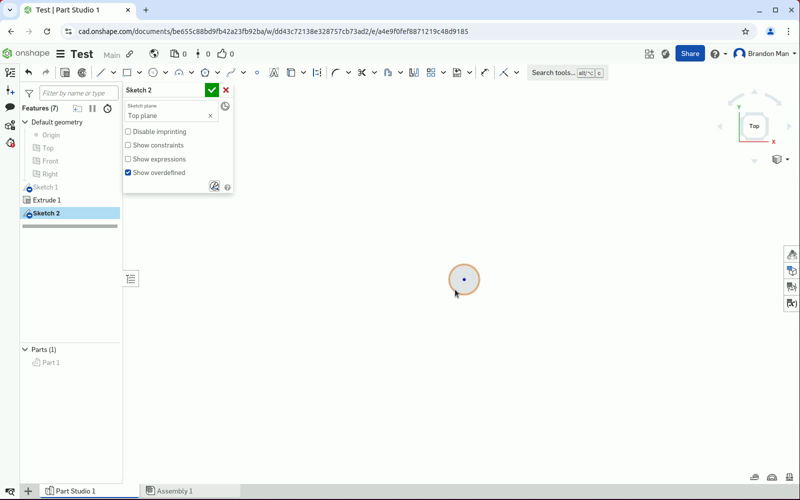
scroll(6)
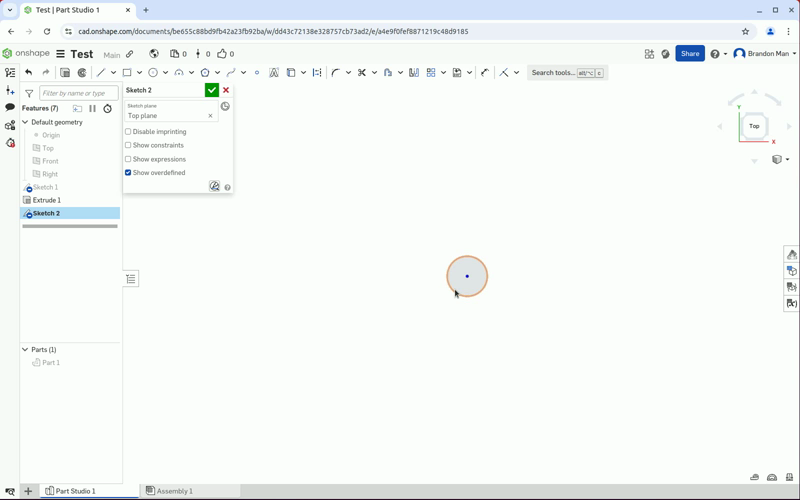
scroll(6)
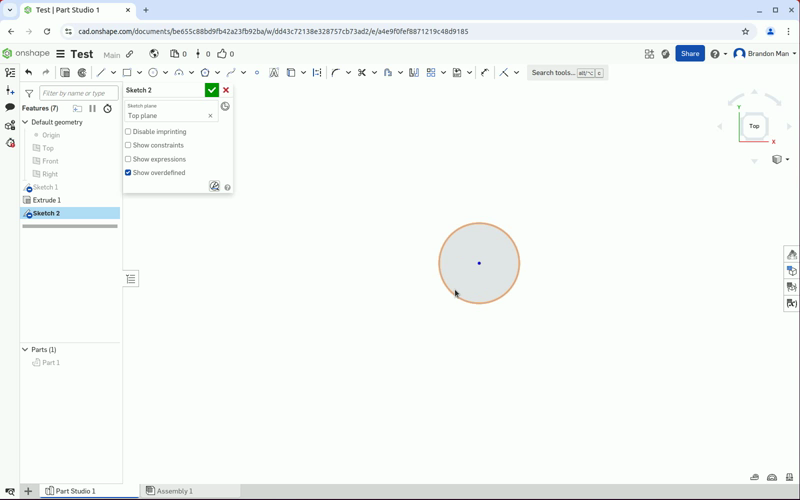
scroll(6)
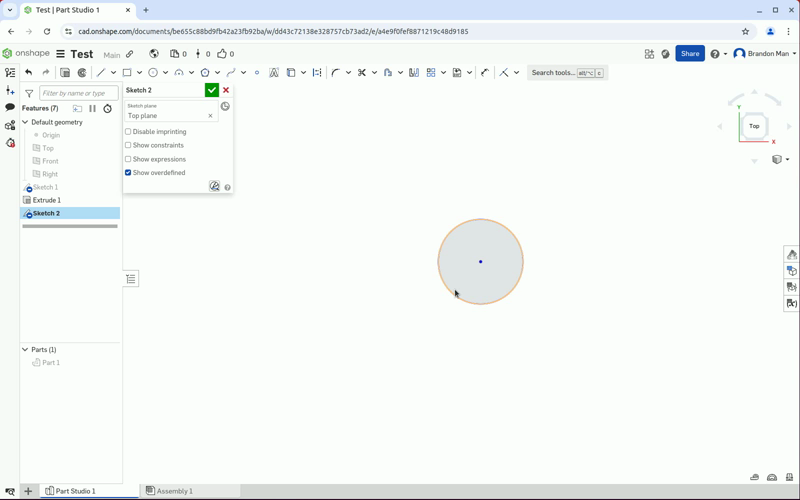
scroll(6)
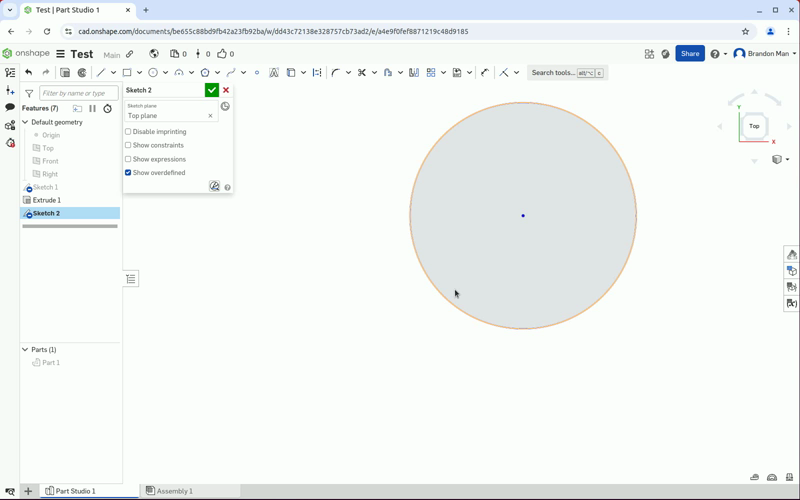
click(455, 289)
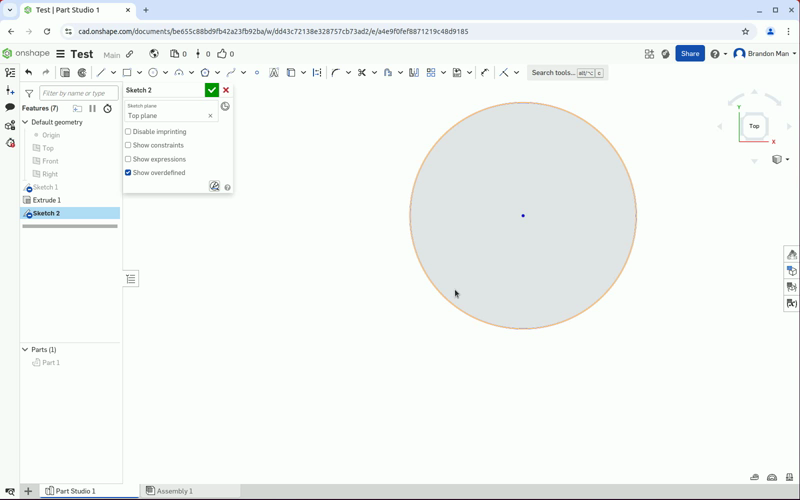
scroll(-6)
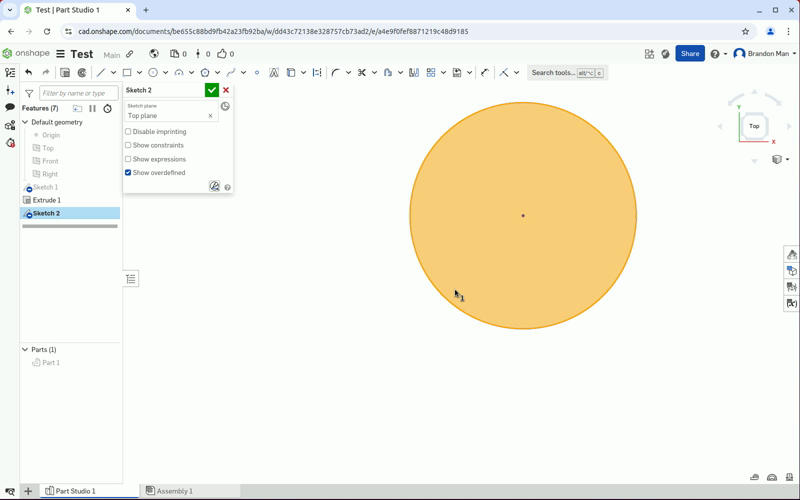
scroll(-6)
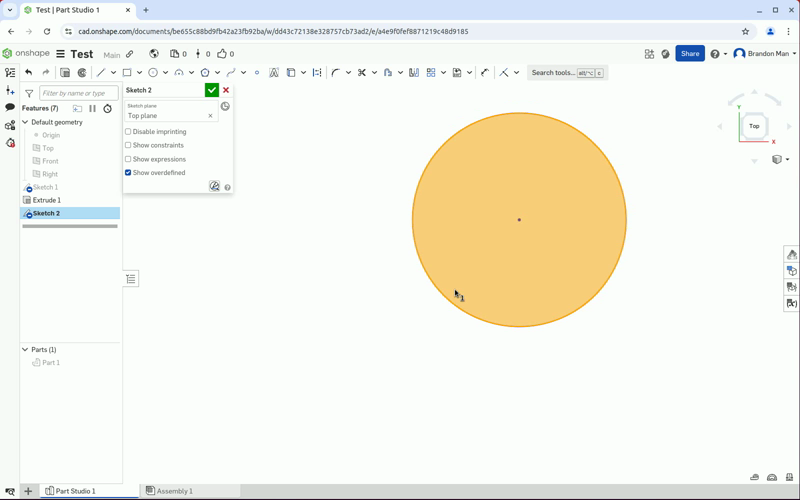
scroll(-6)
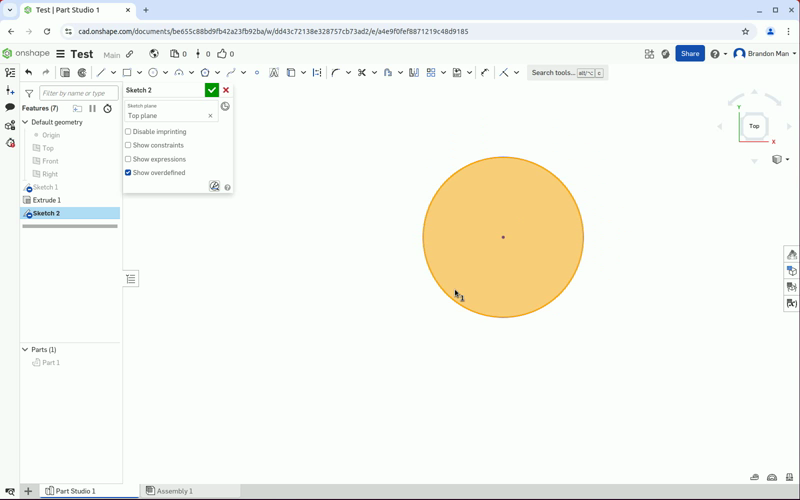
scroll(-6)
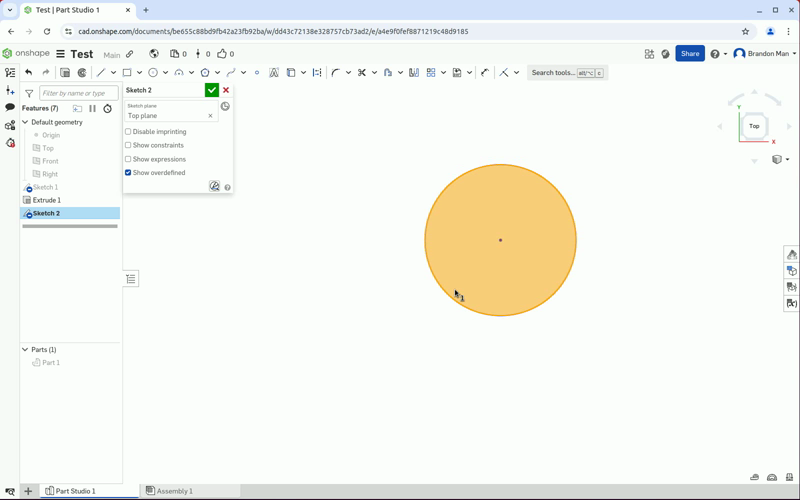
scroll(-6)
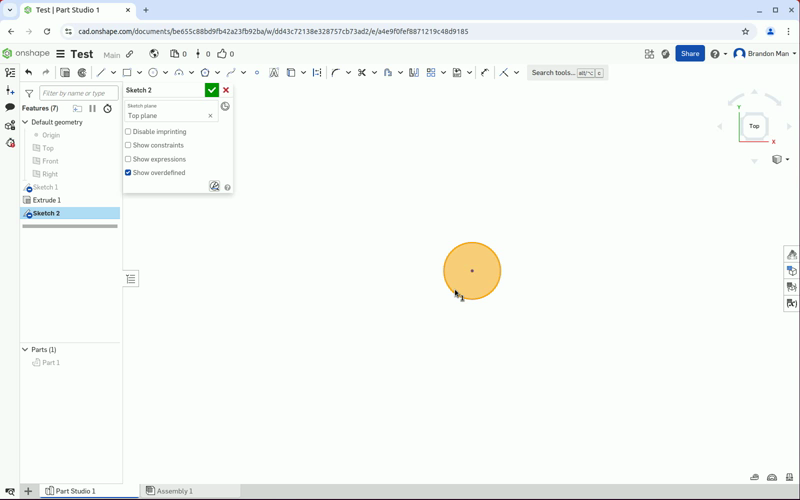
scroll(-6)
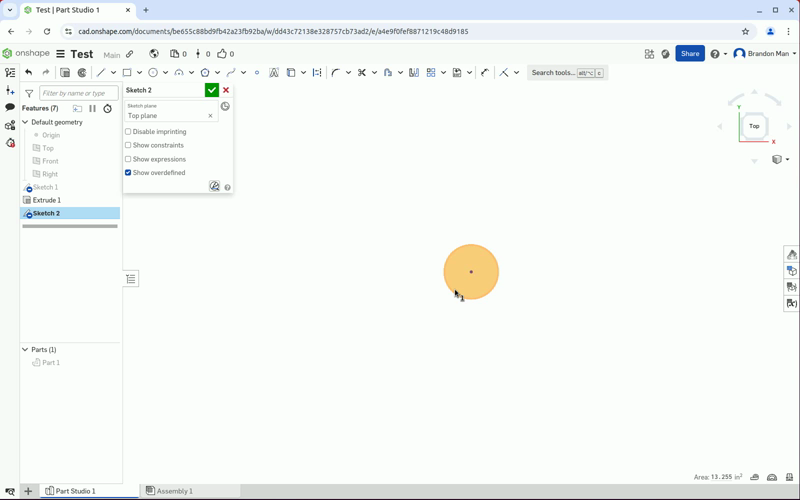
scroll(-6)
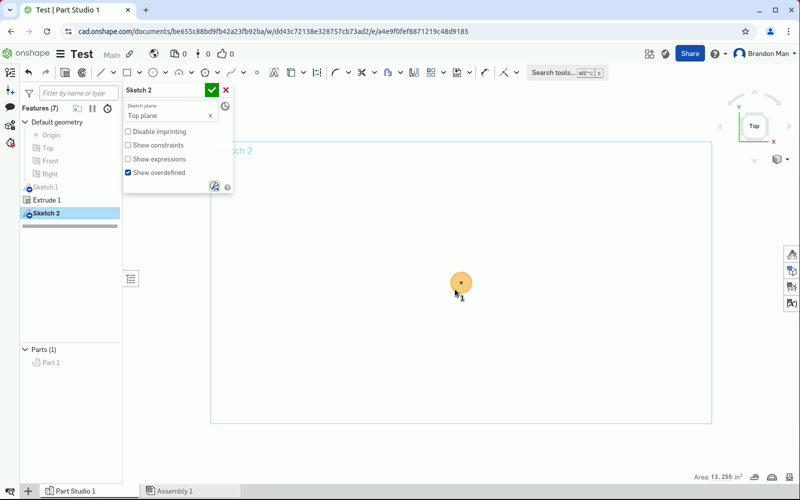
mouse_move(73, 352)
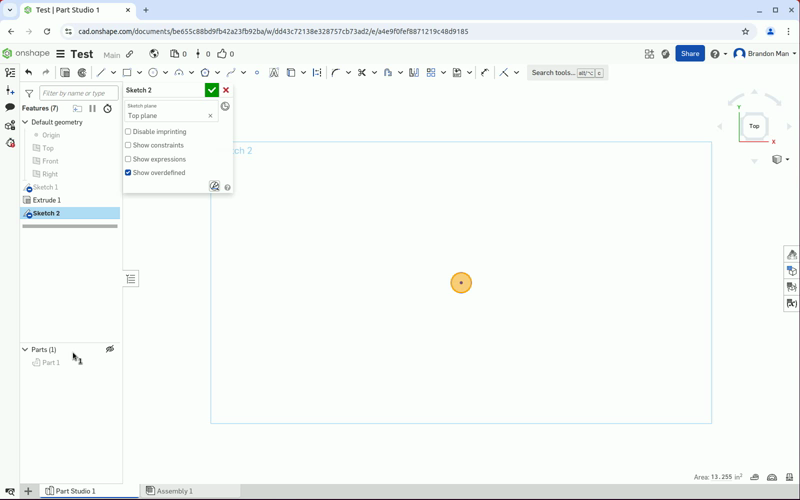
key(shift+y)
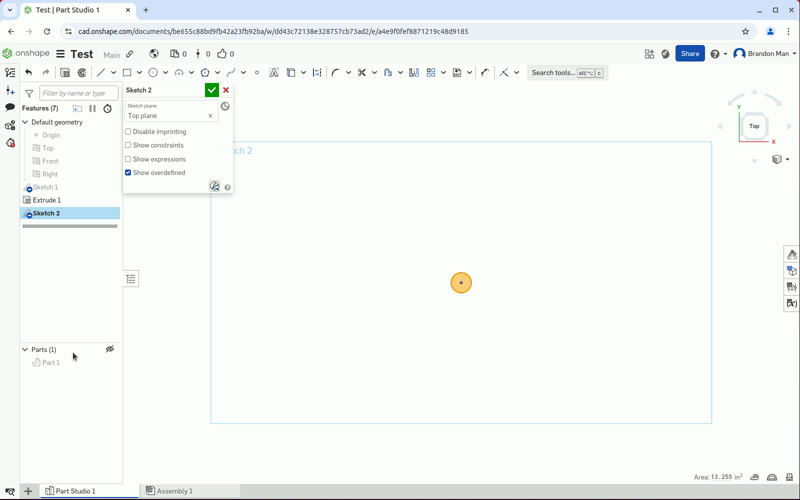
key(shift+e)
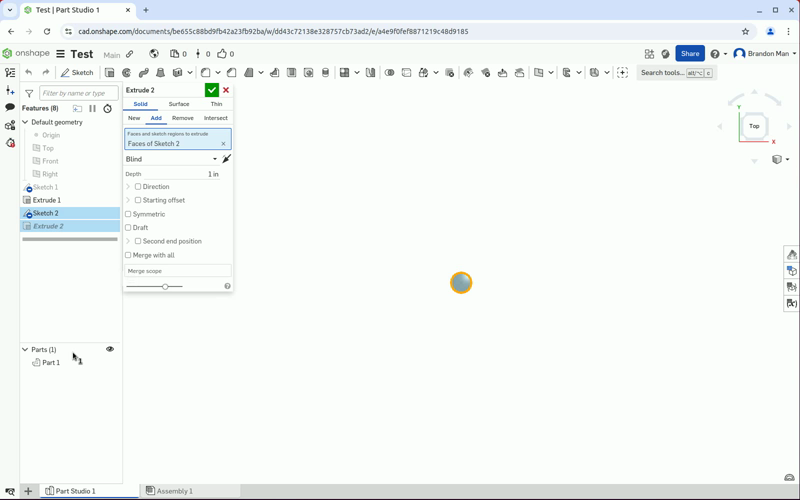
mouse_move(143, 106)
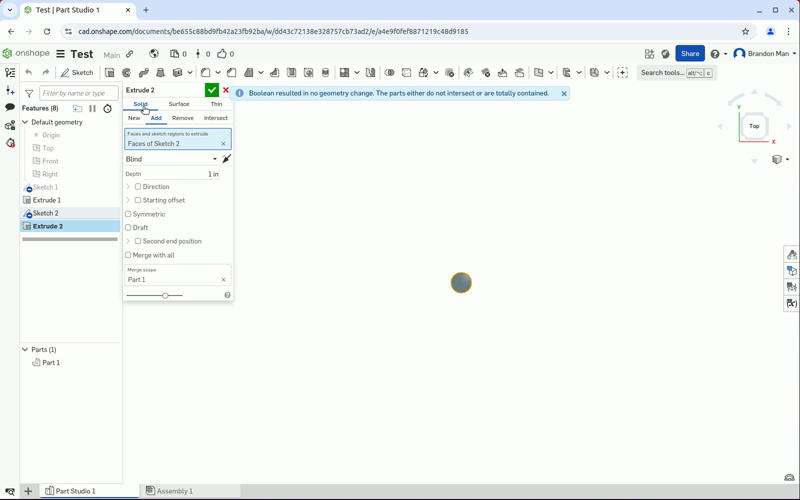
click(143, 106)
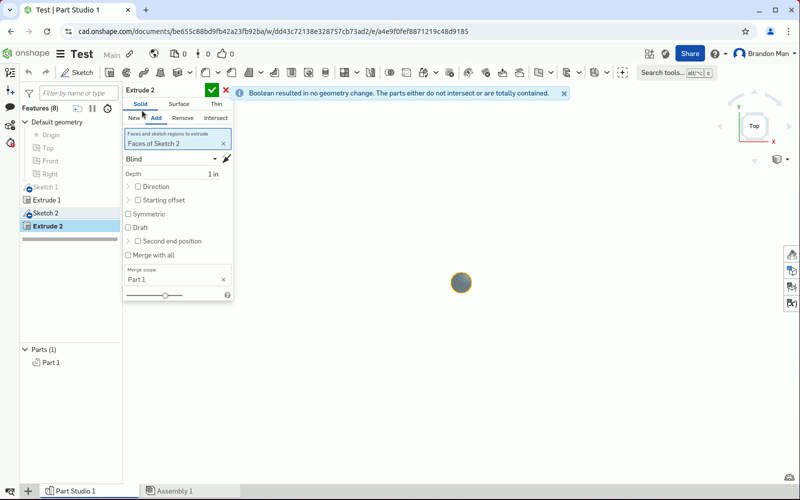
mouse_move(137, 120)
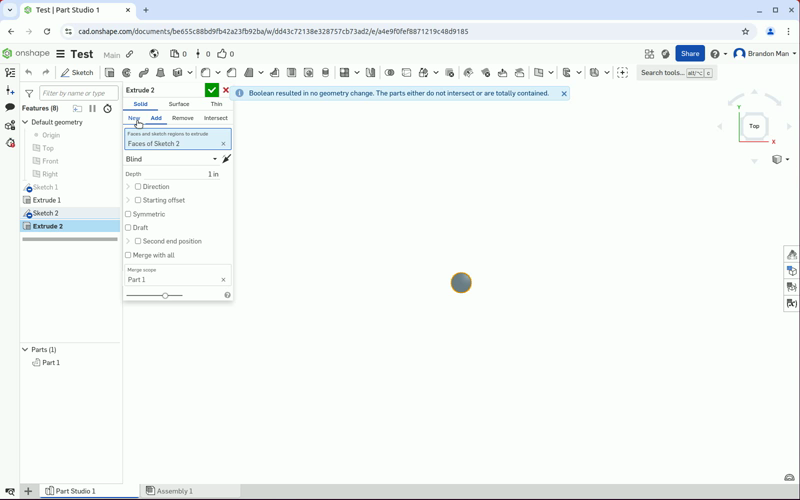
click(137, 120)
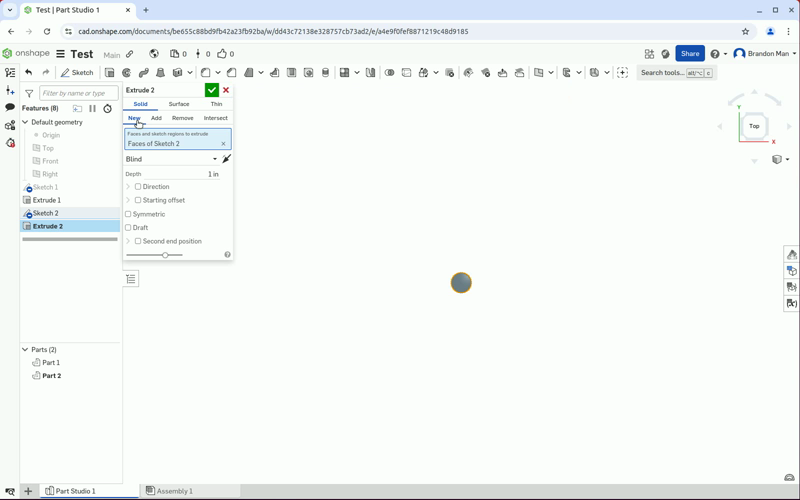
key(tab, 4)
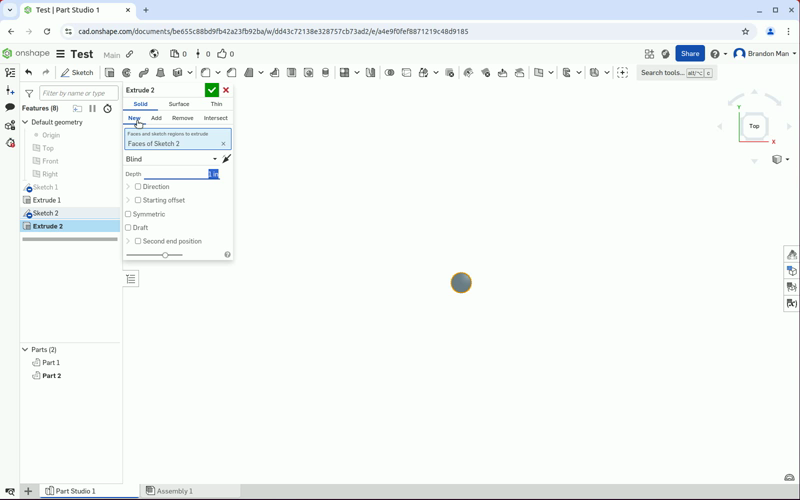
text(23.108)
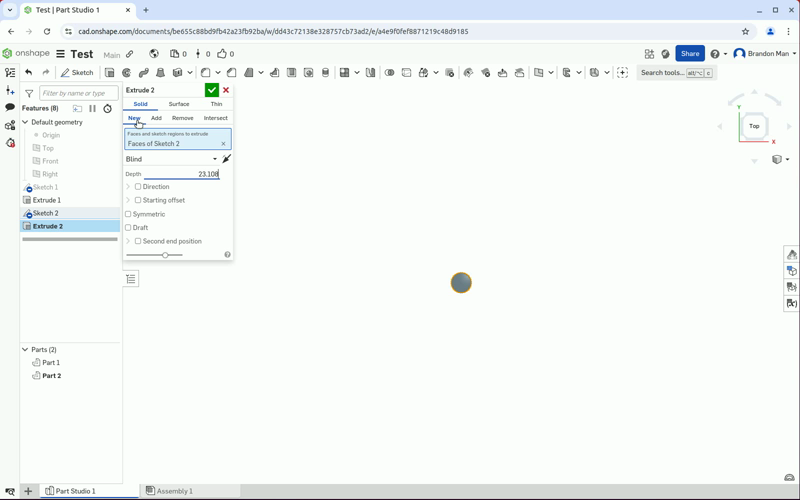
key(enter)
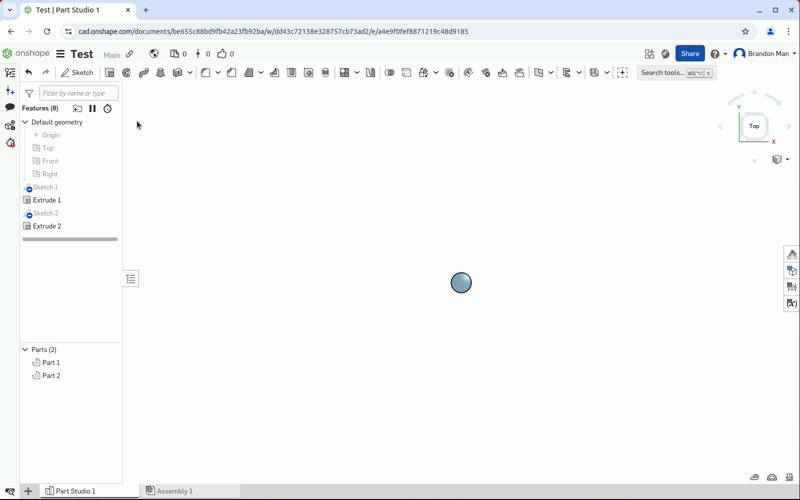
key(shift+h)
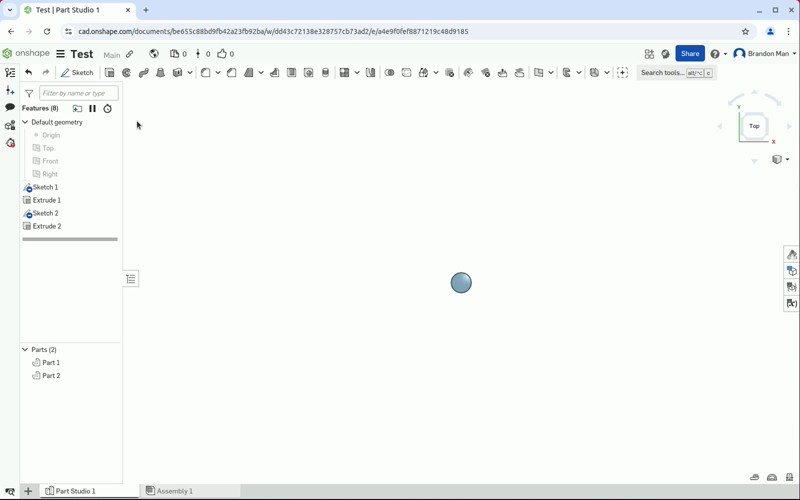
key(shift+h)
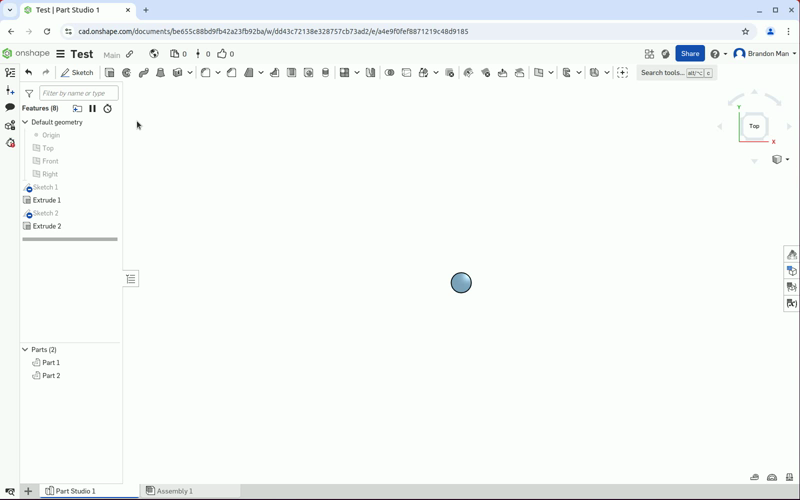
mouse_move(73, 189)
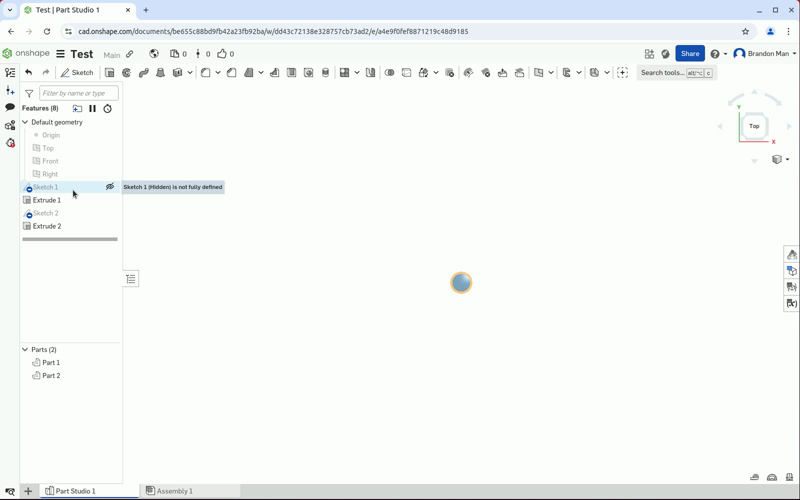
click(73, 189)
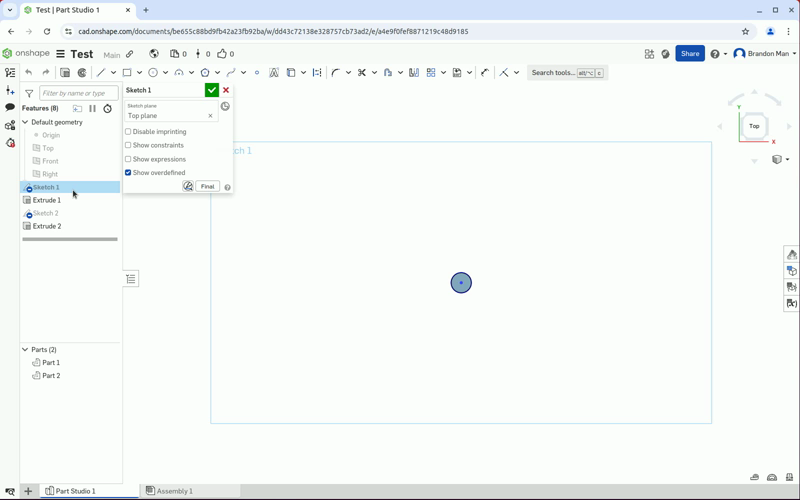
mouse_move(229, 92)
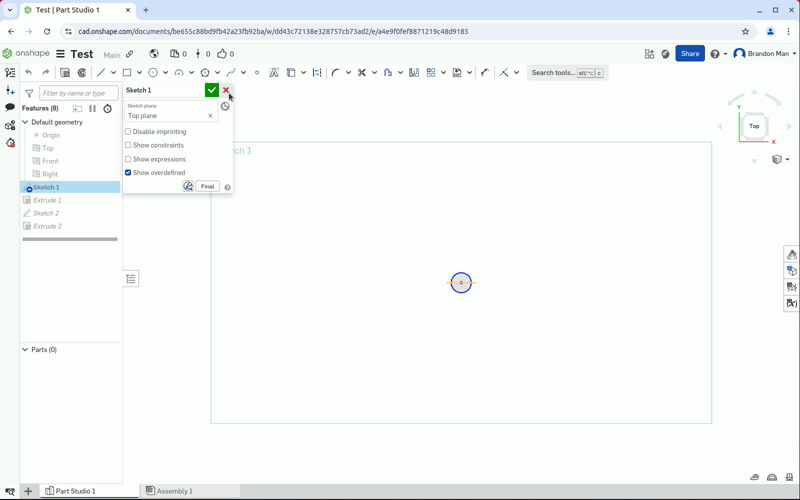
click(229, 92)
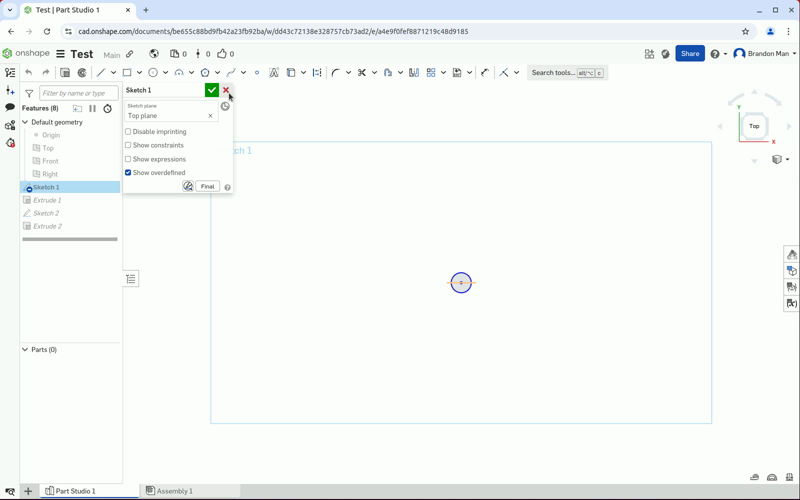
key(shift+s)
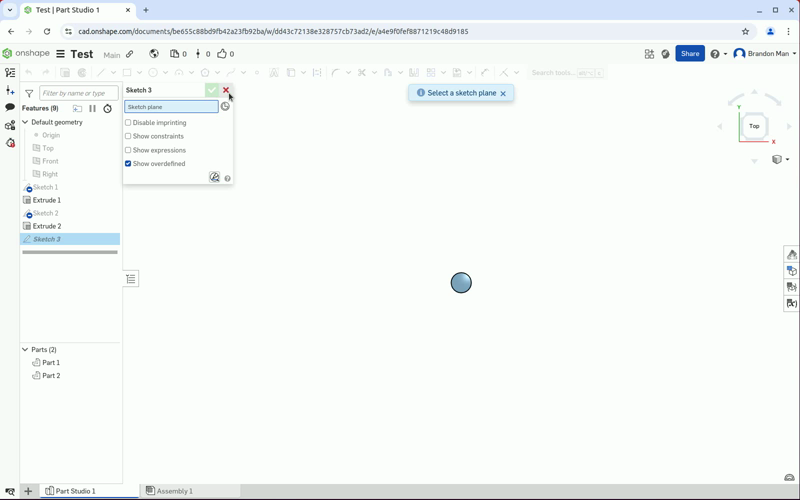
mouse_move(73, 150)
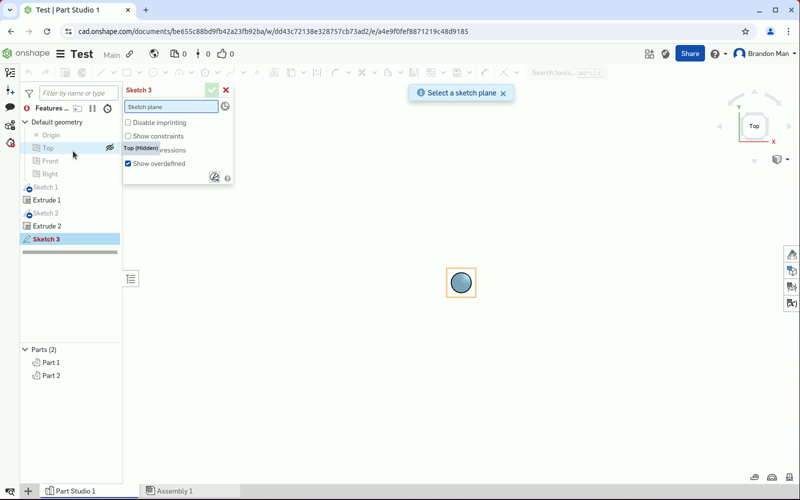
click(73, 150)
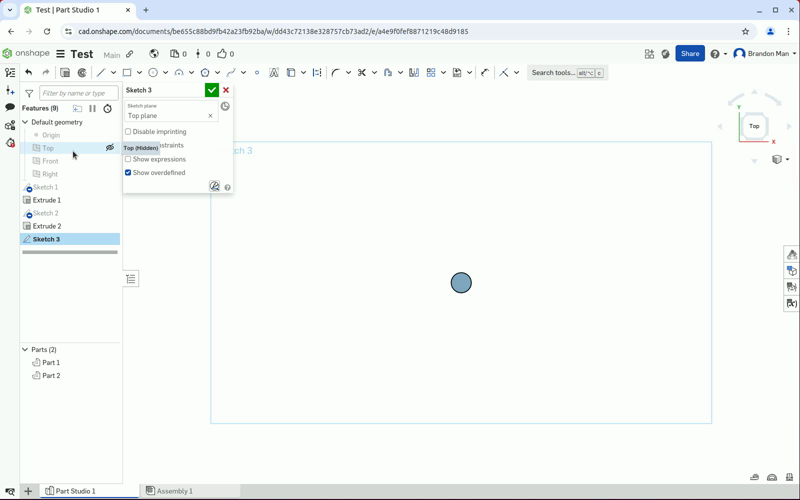
mouse_move(73, 352)
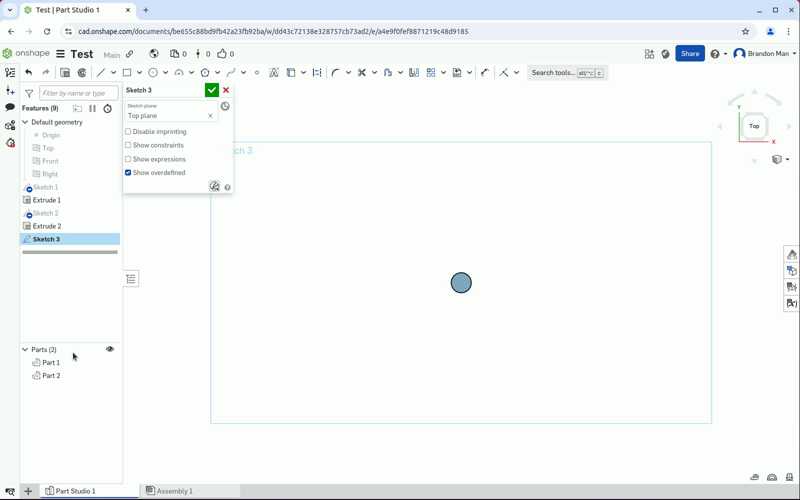
key(y)
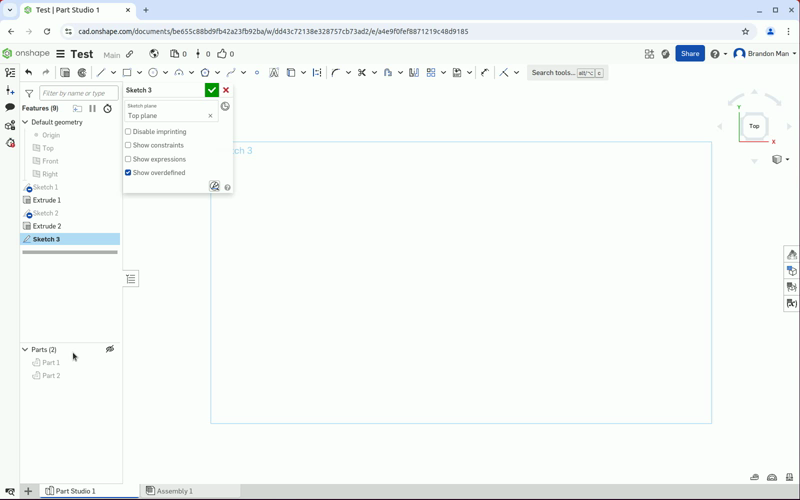
key(c)
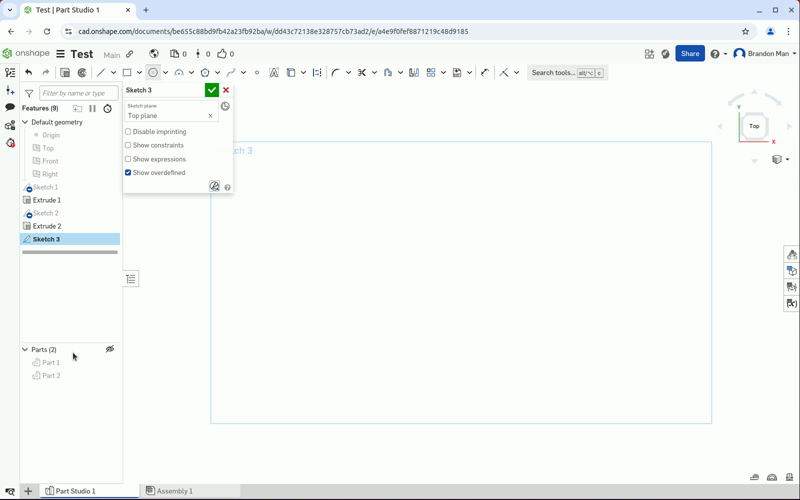
key_down(shift)
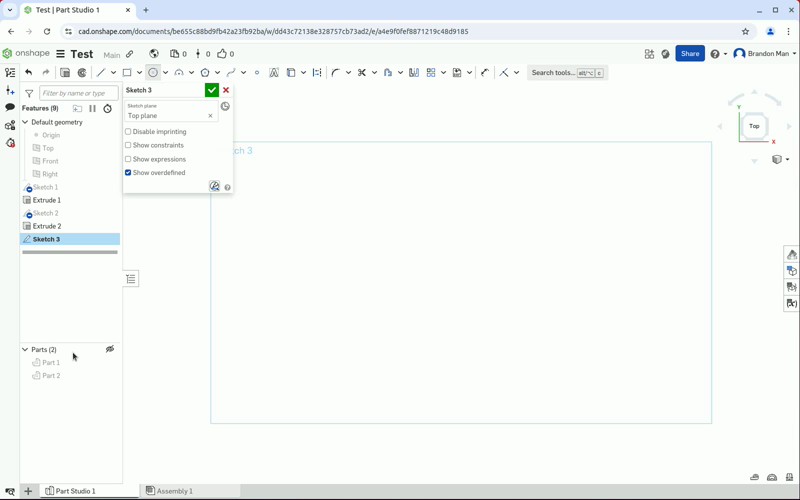
mouse_move(461, 282)
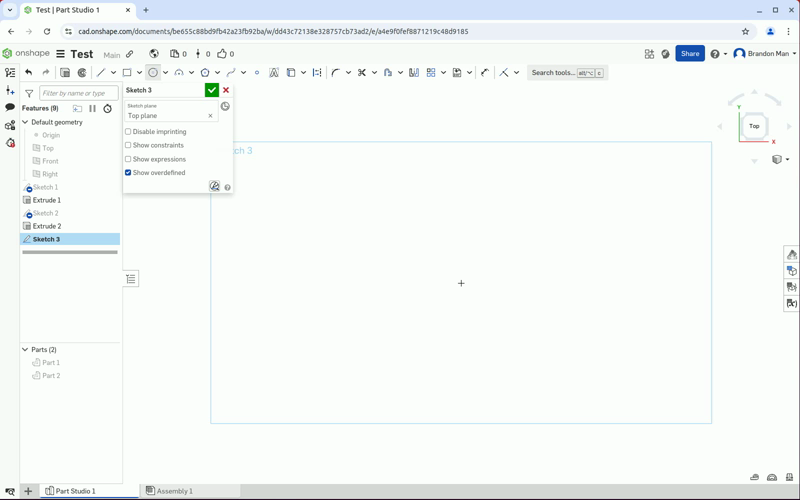
click(461, 282)
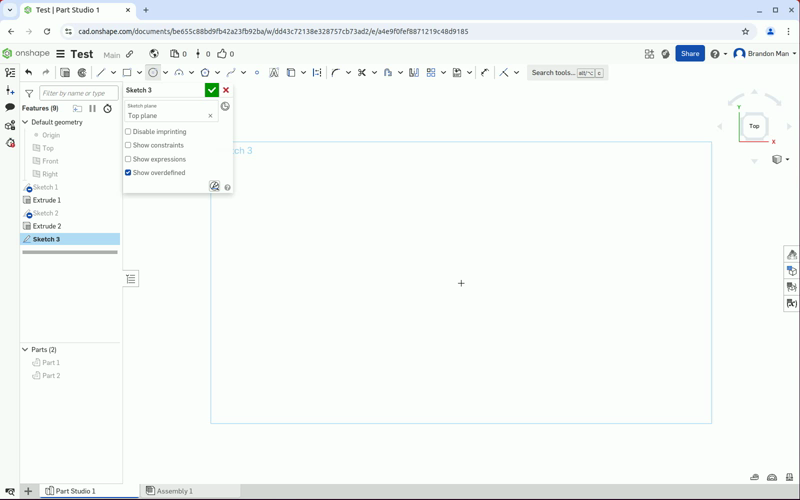
key_up(shift)
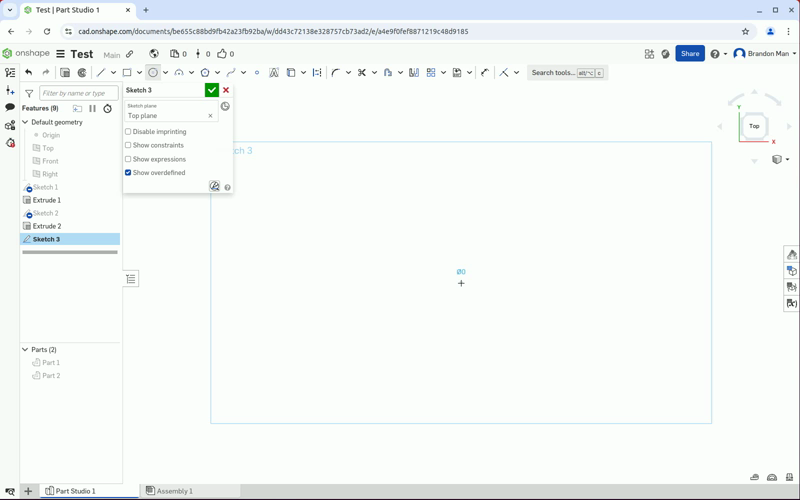
mouse_move(480, 282)
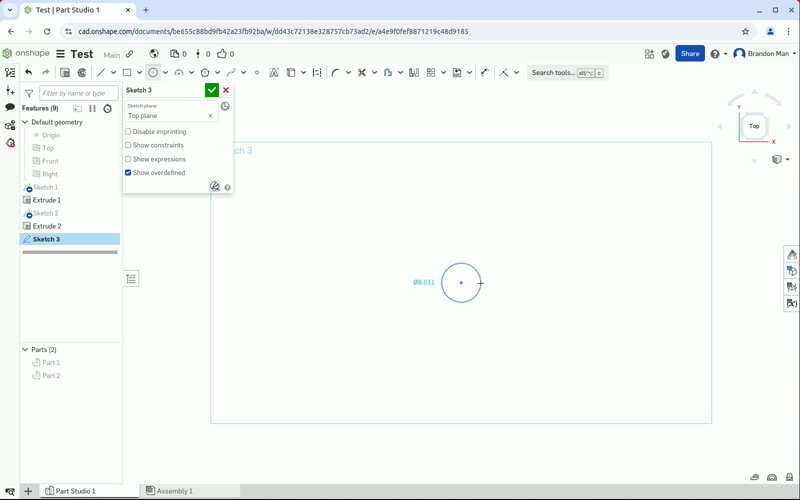
click(480, 282)
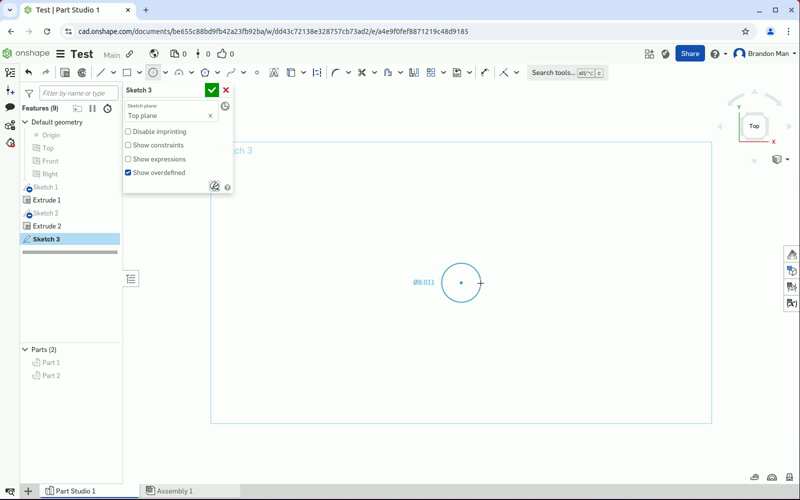
key(esc)
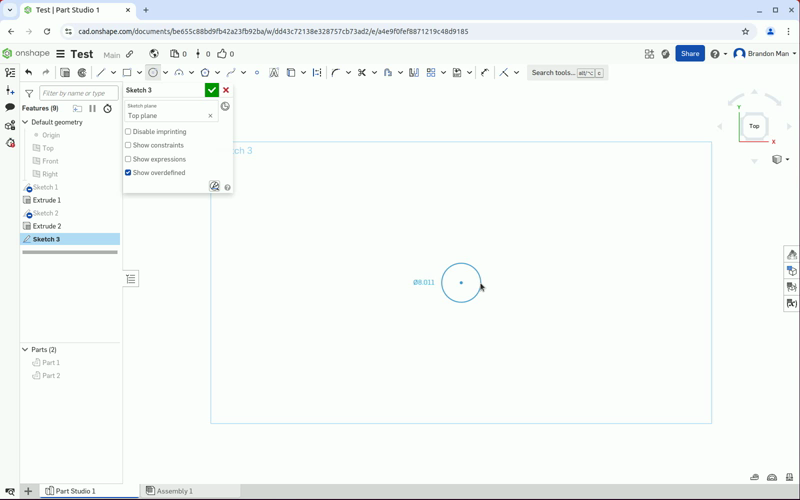
mouse_move(454, 294)
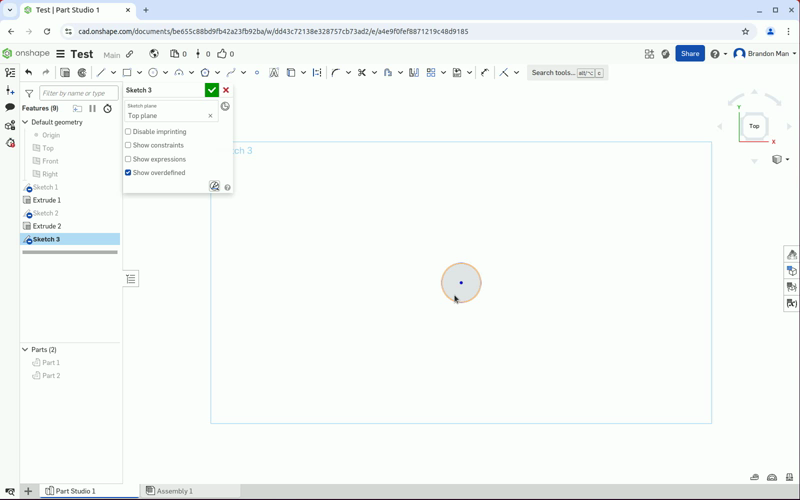
scroll(6)
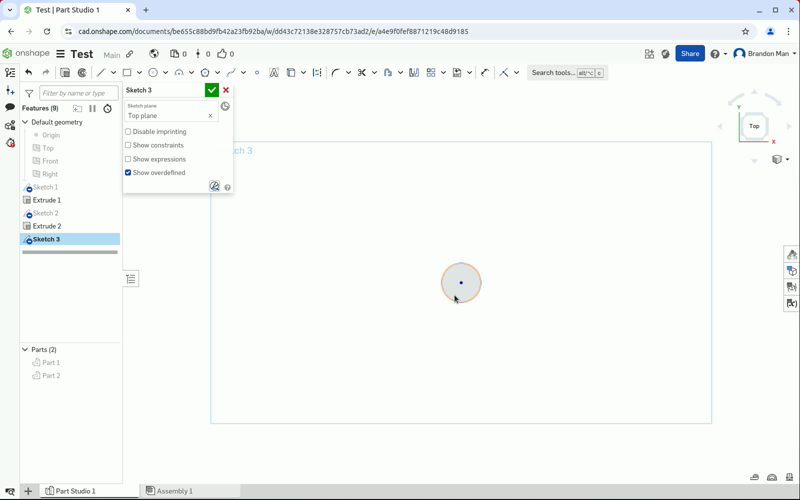
scroll(6)
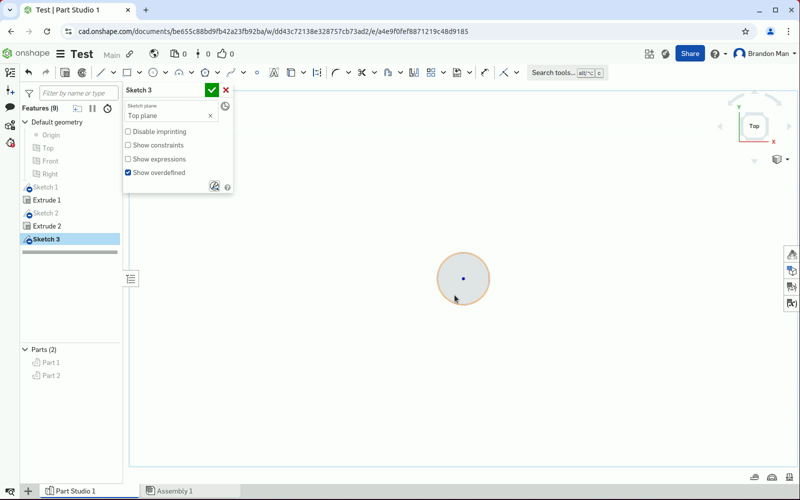
scroll(6)
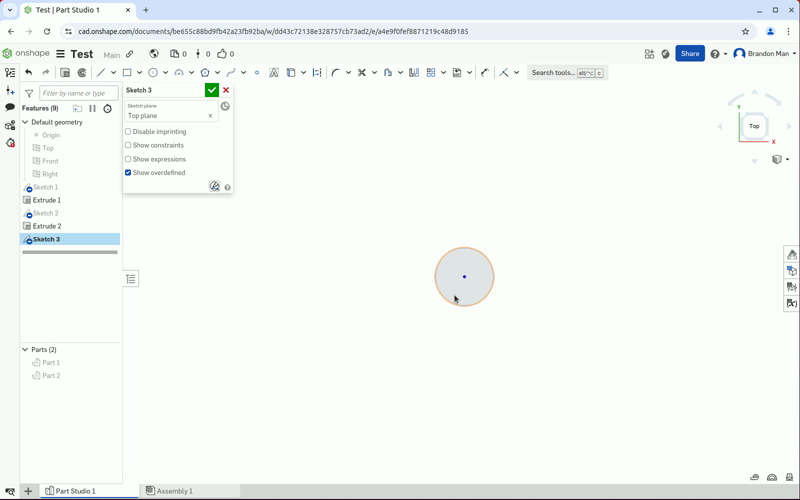
scroll(6)
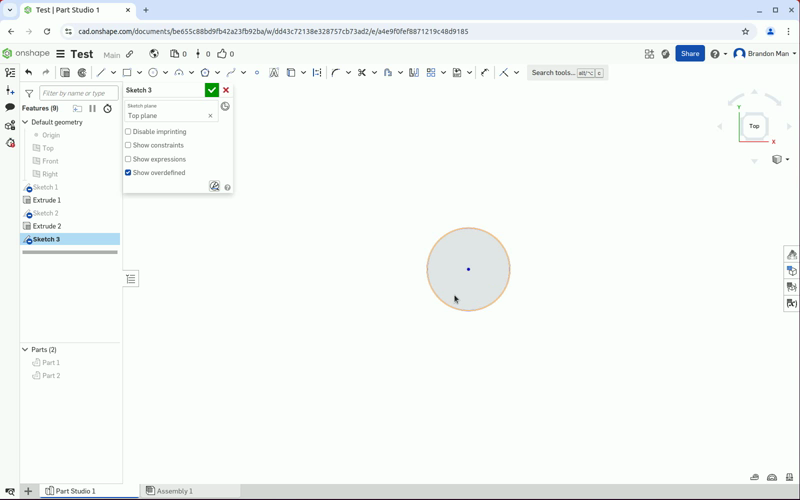
scroll(6)
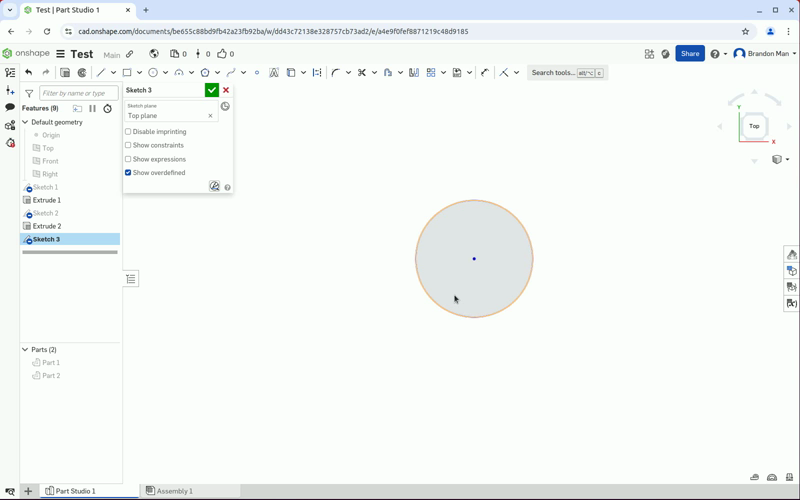
scroll(6)
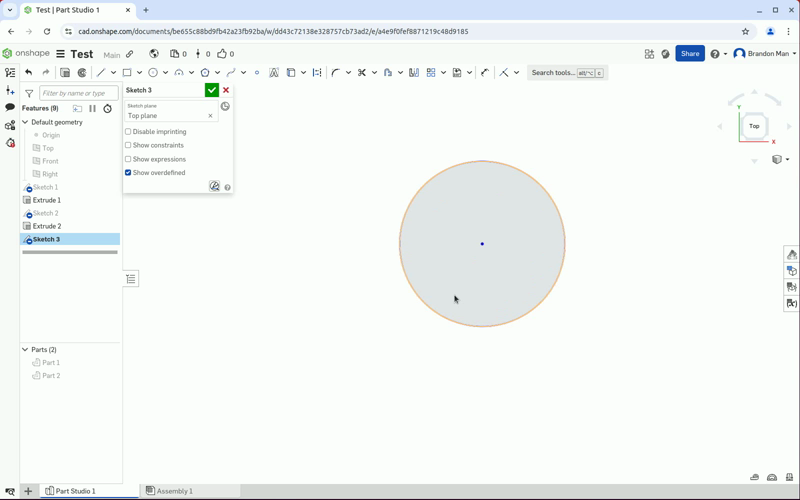
scroll(6)
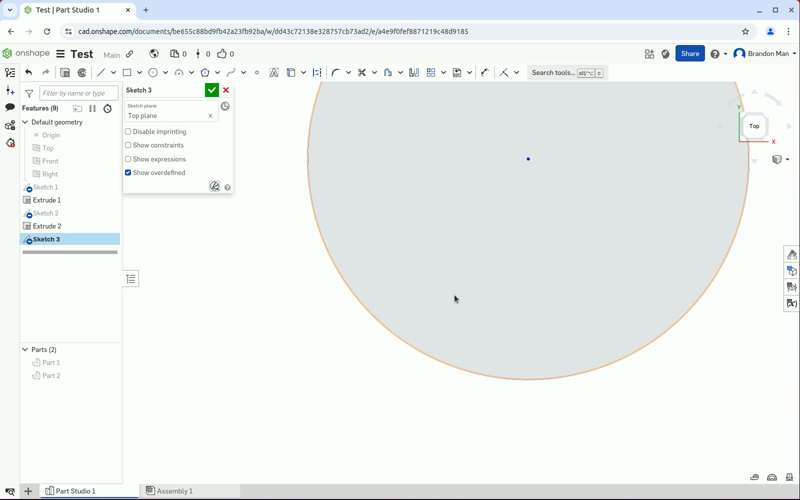
click(454, 294)
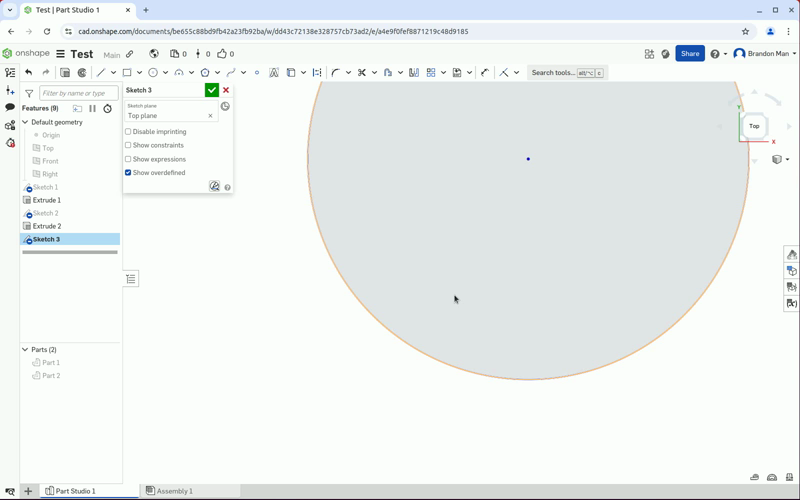
scroll(-6)
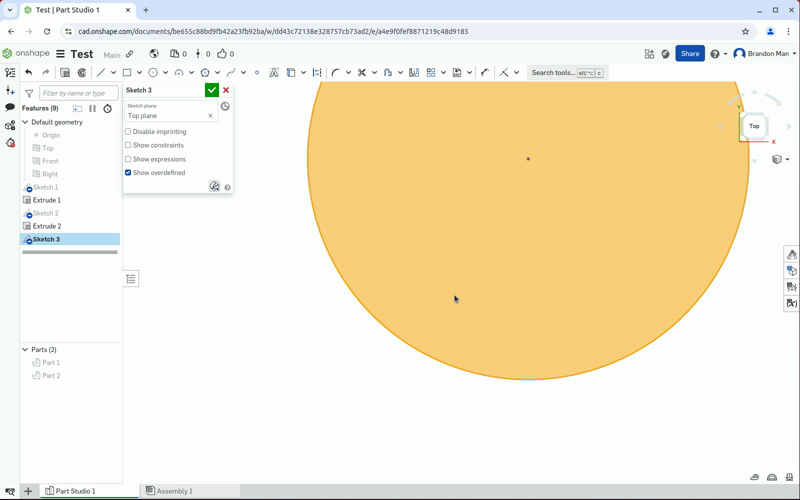
scroll(-6)
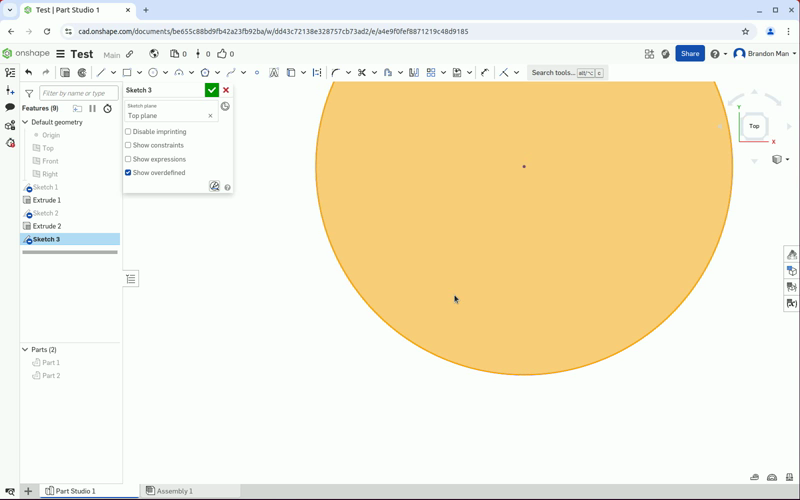
scroll(-6)
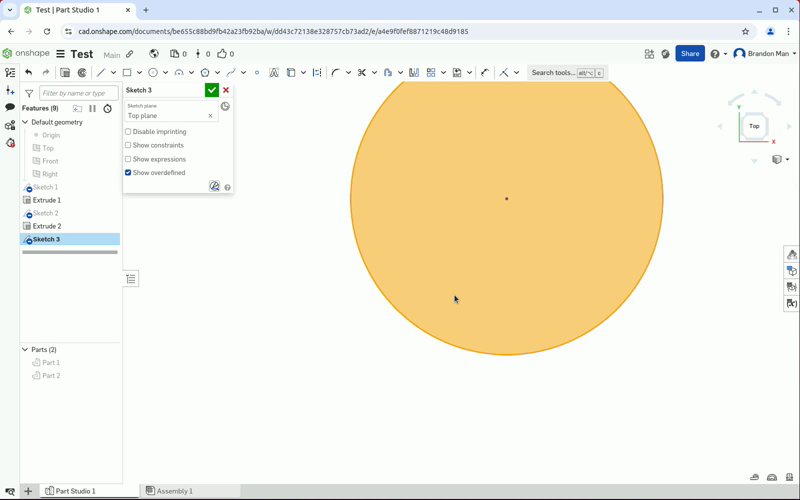
scroll(-6)
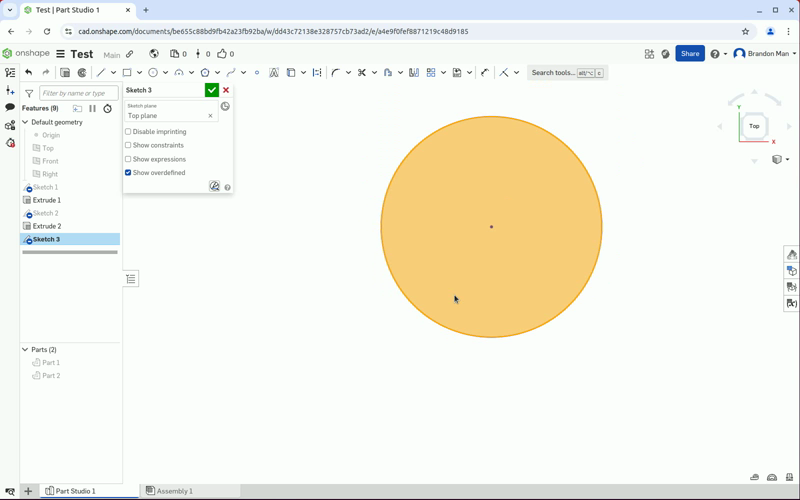
scroll(-6)
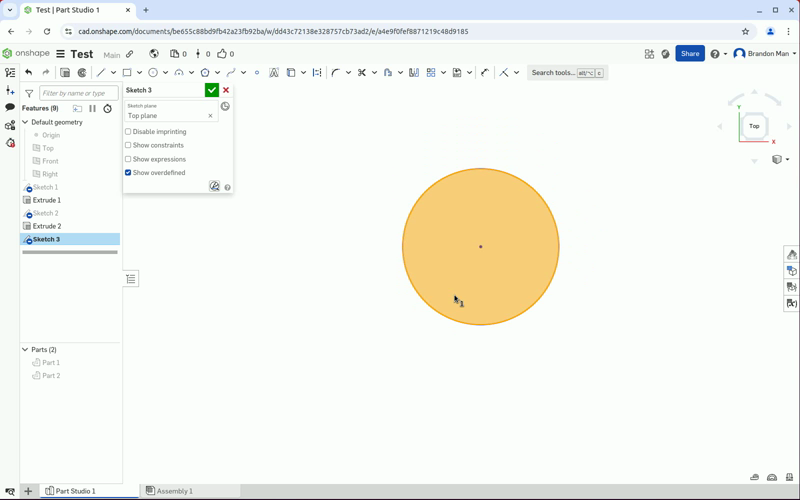
scroll(-6)
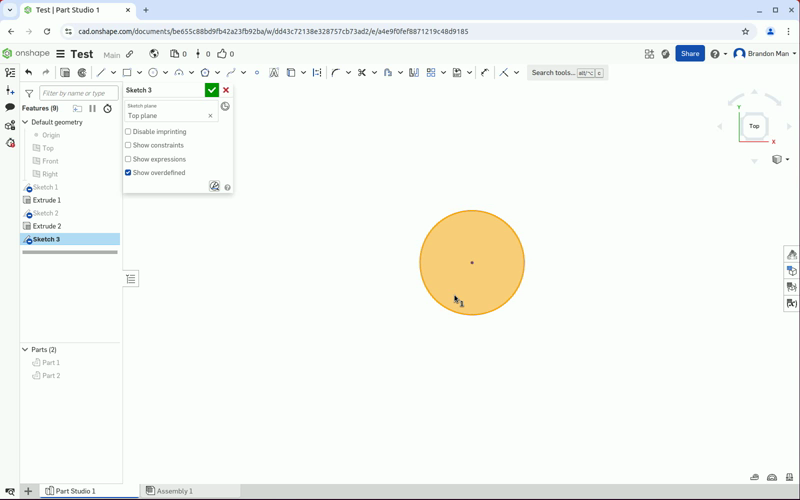
scroll(-6)
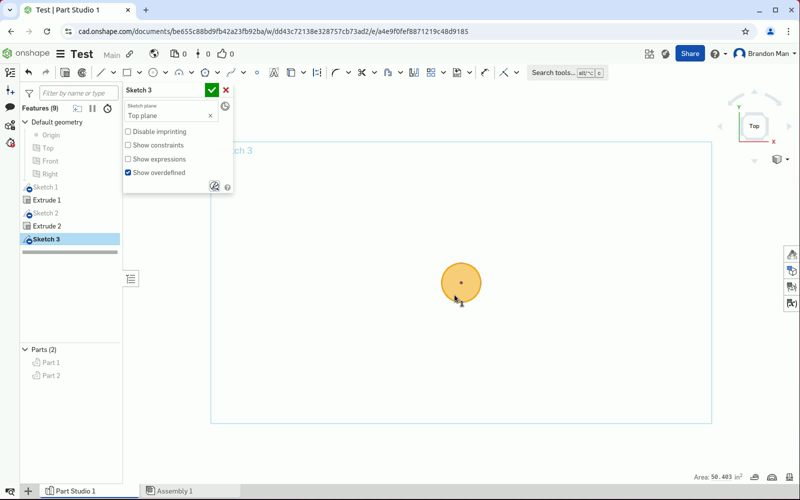
mouse_move(73, 352)
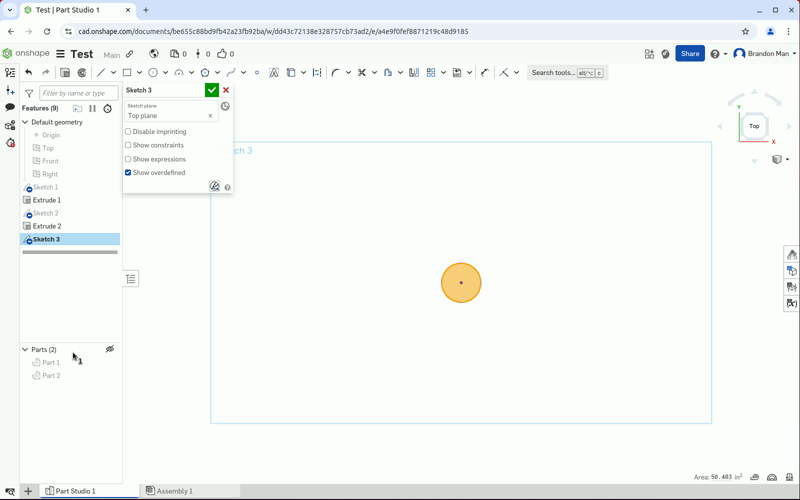
key(shift+y)
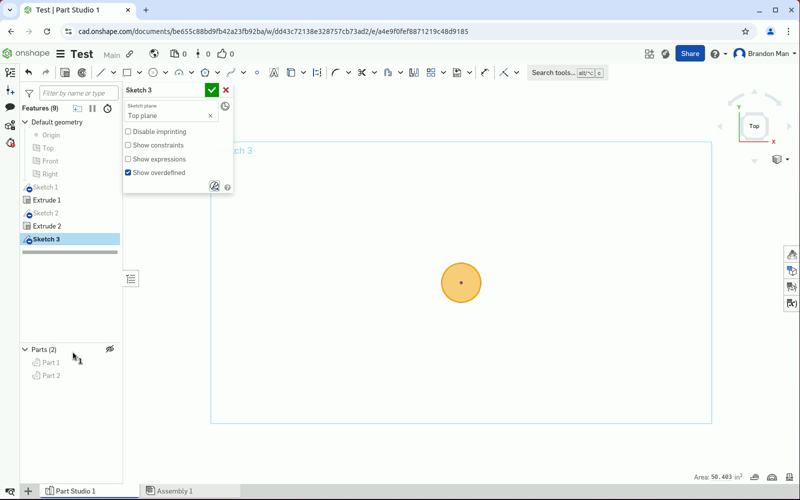
key(shift+e)
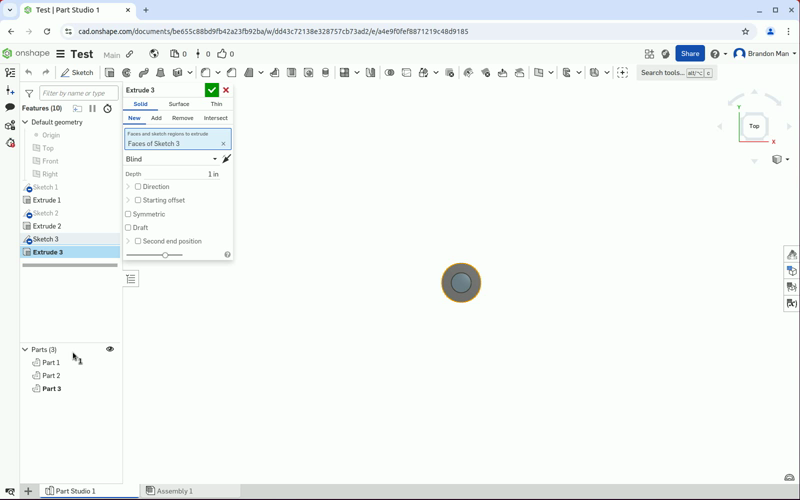
mouse_move(143, 106)
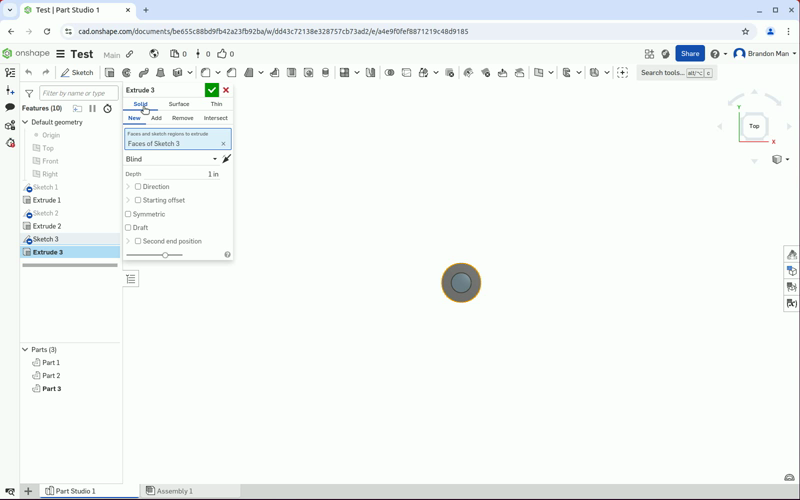
click(143, 106)
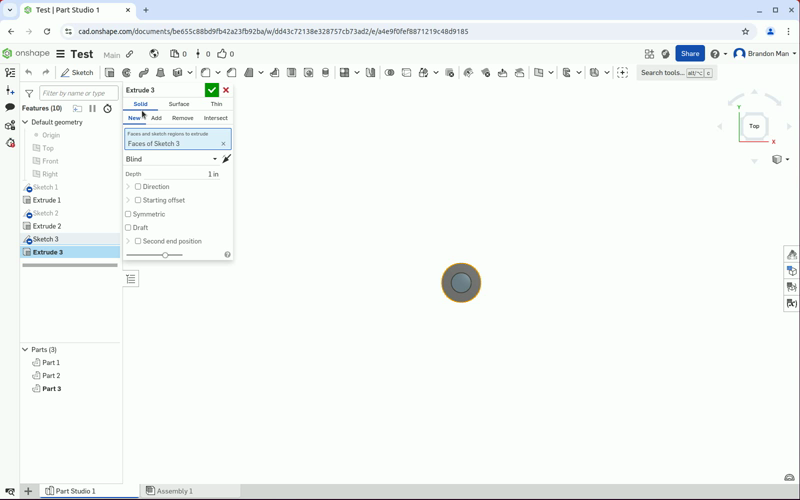
mouse_move(137, 120)
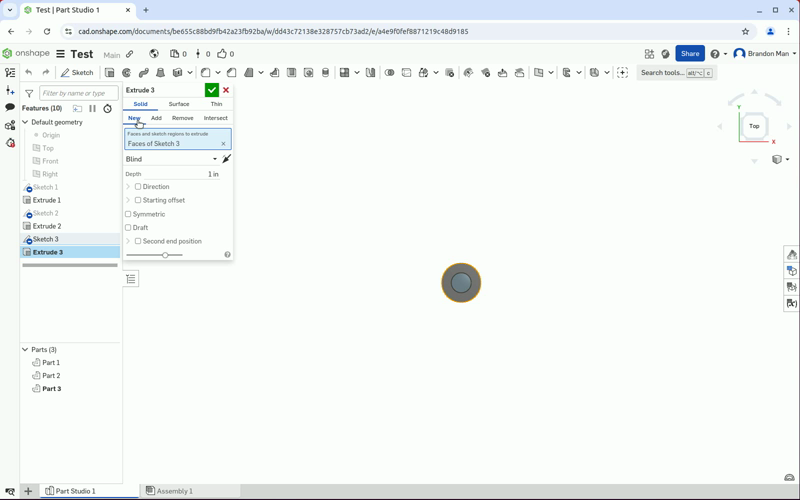
click(137, 120)
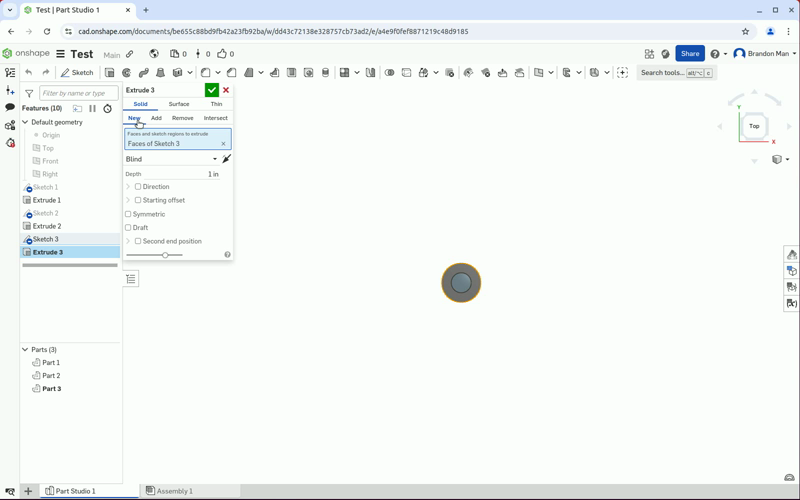
key(tab, 4)
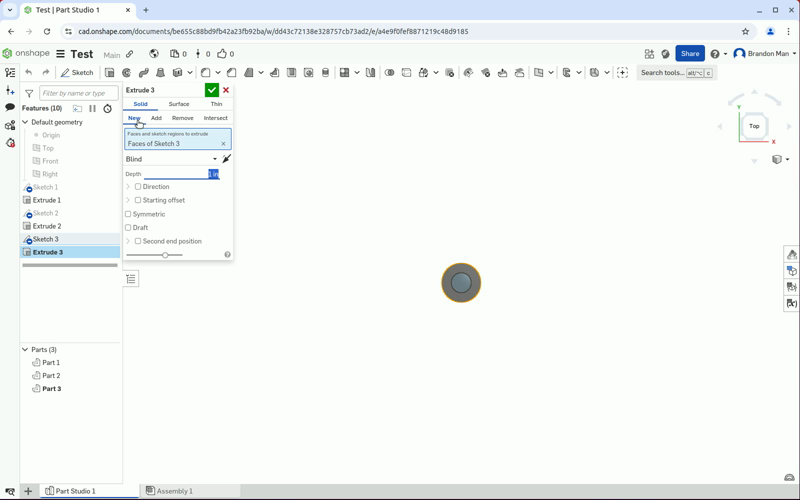
text(11.554)
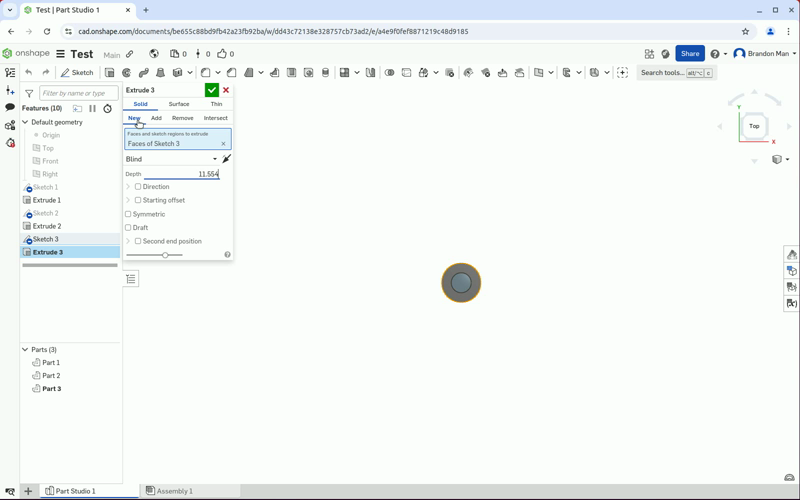
key(enter)
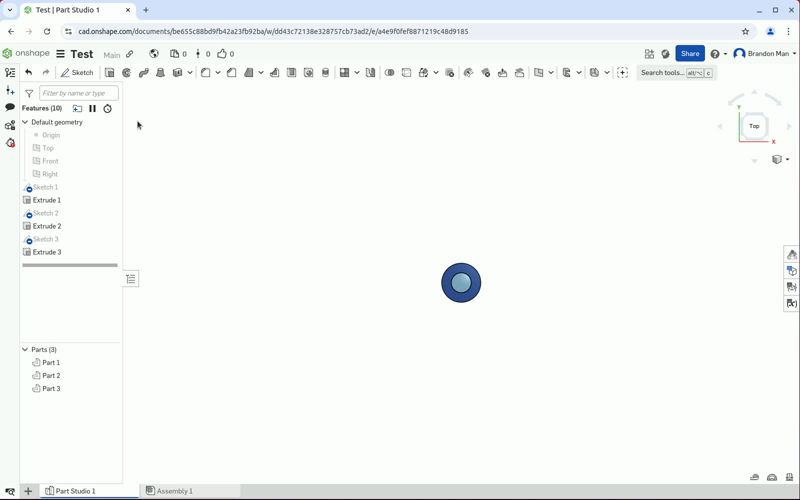
key(shift+h)
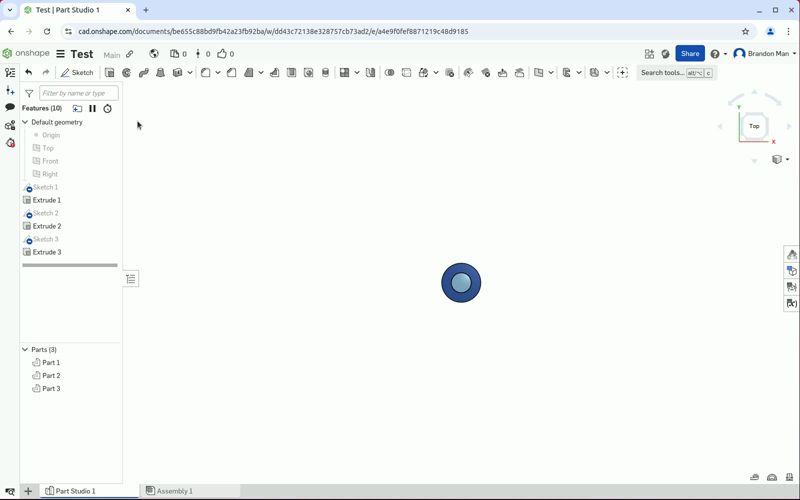
key(shift+h)
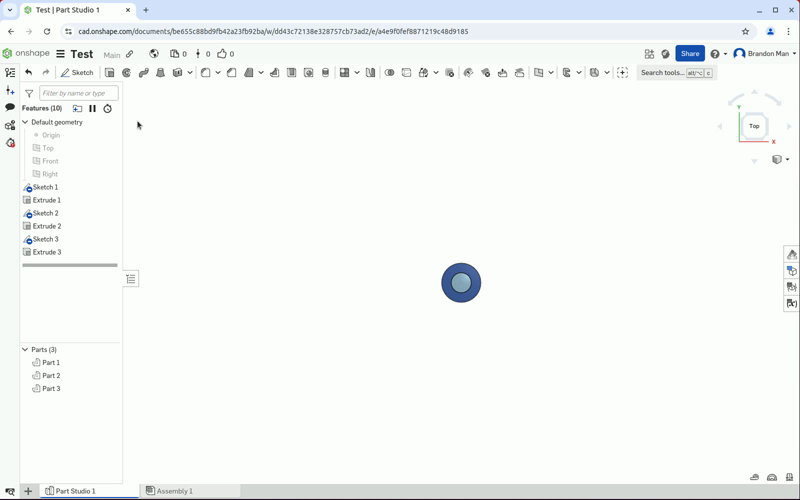
key(shift+7)
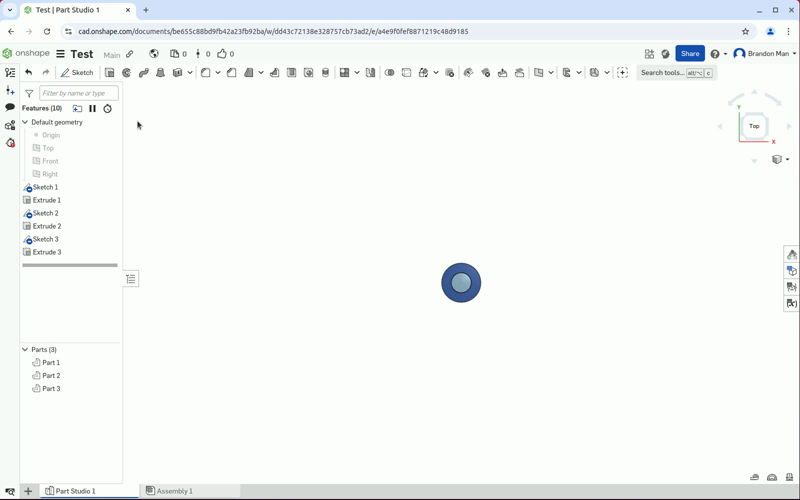
key(up, 3)
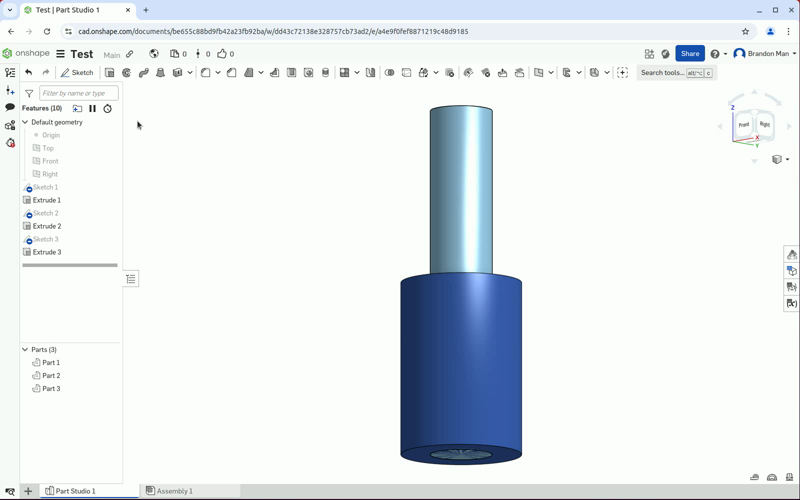
key(left, 3)
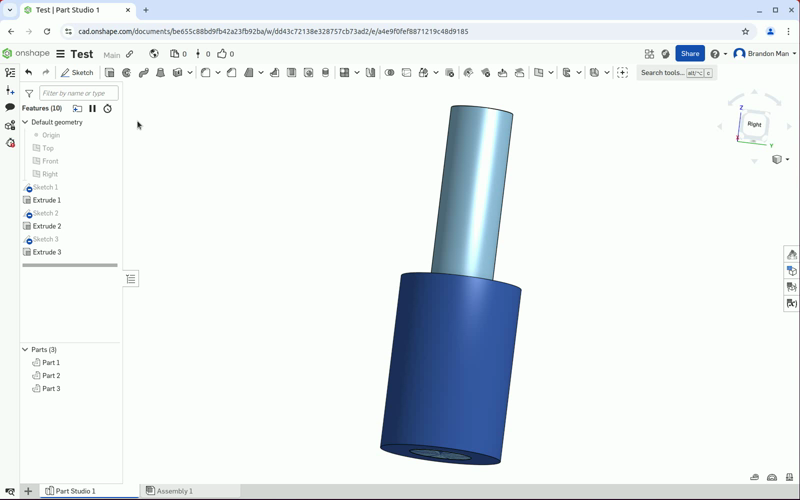
key(right, 3)
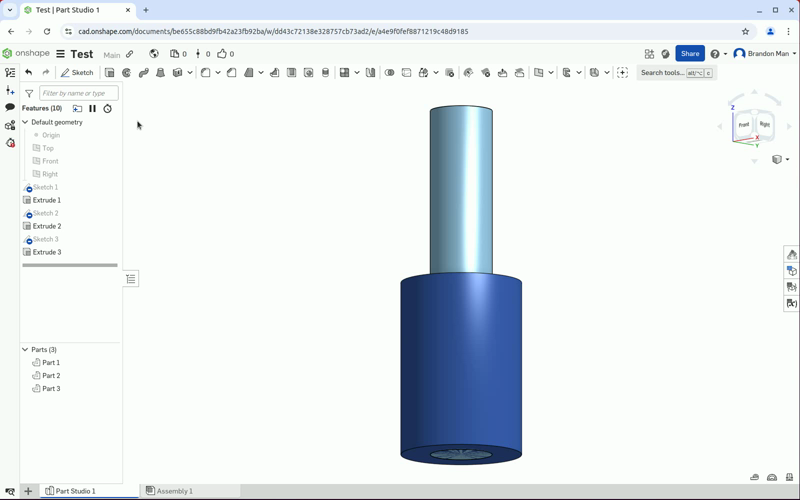
key(down, 3)
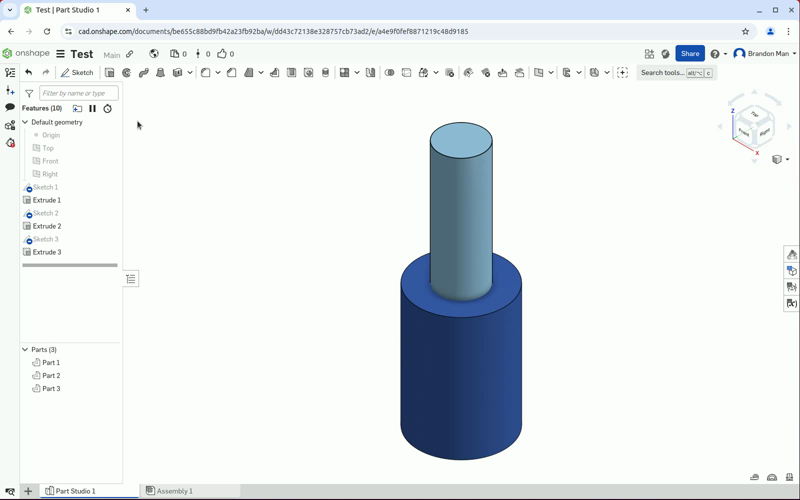
mouse_move(73, 189)
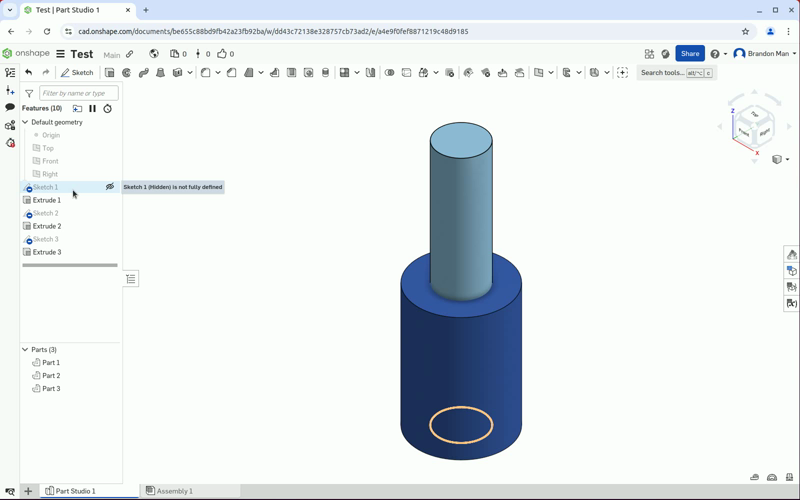
click(73, 189)